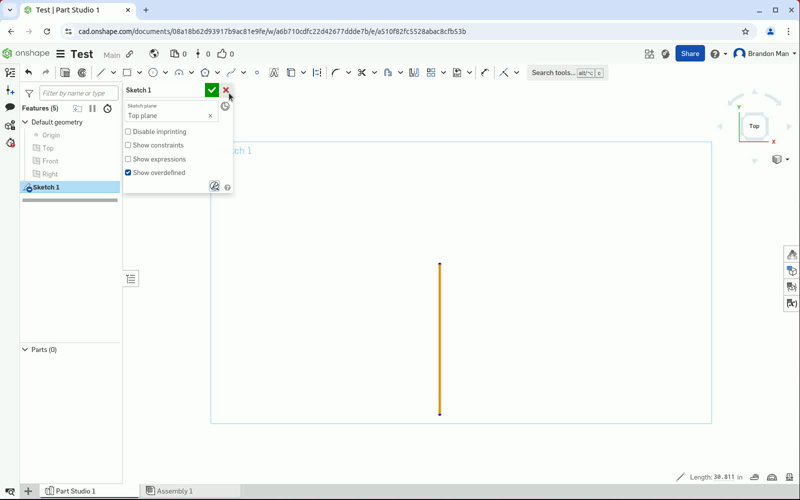
key(shift+h)
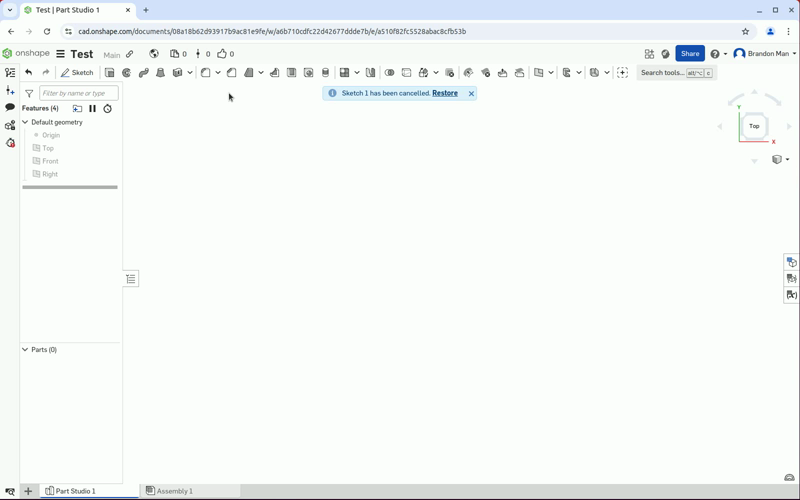
mouse_move(73, 352)
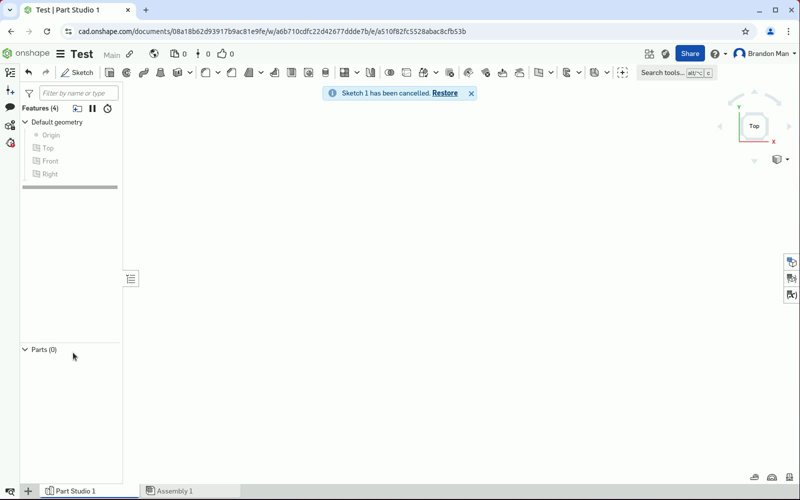
key(y)
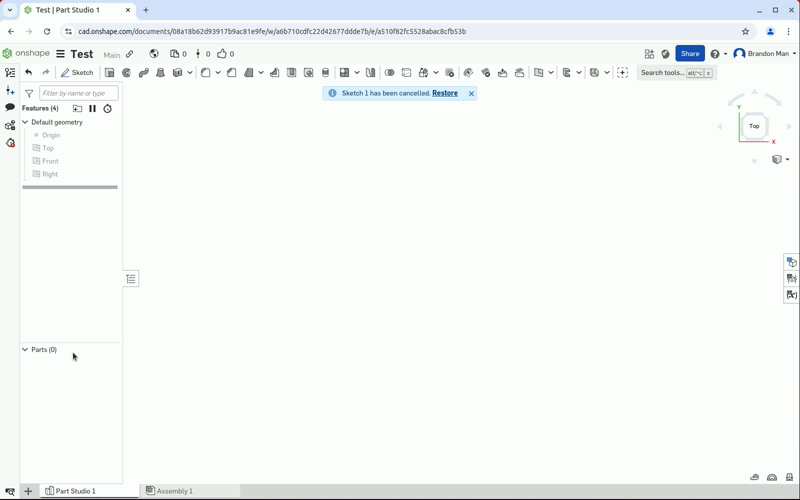
key(shift+p)
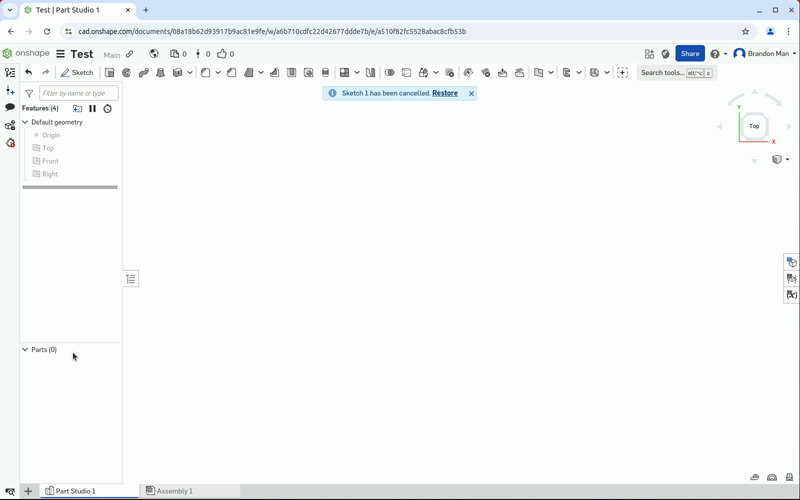
key(space)
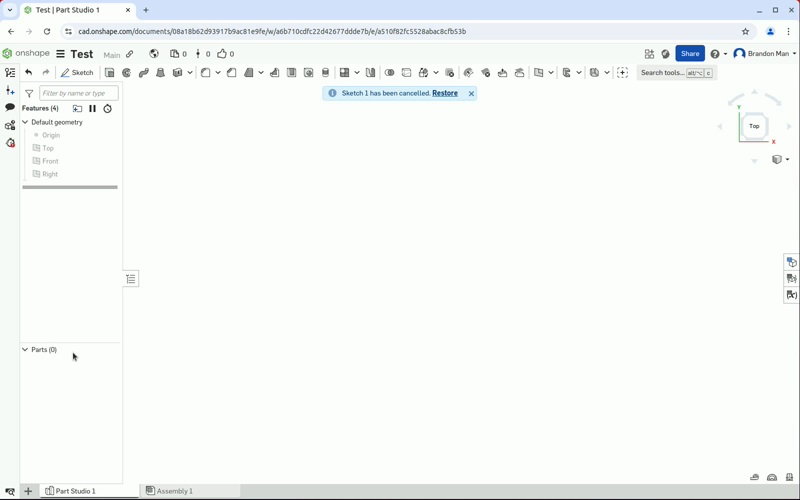
key_down(shift)
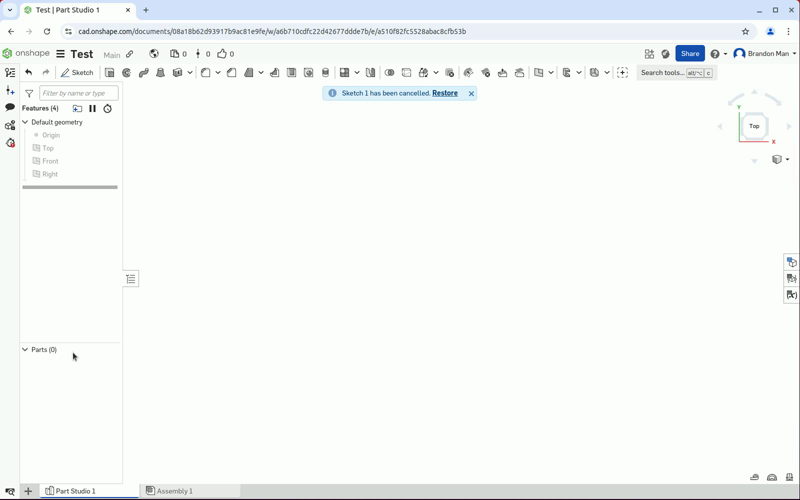
key(up)
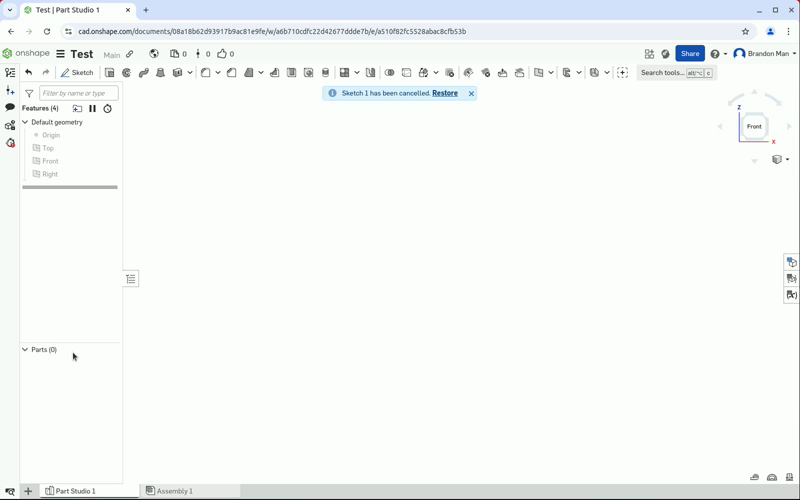
key_up(shift)
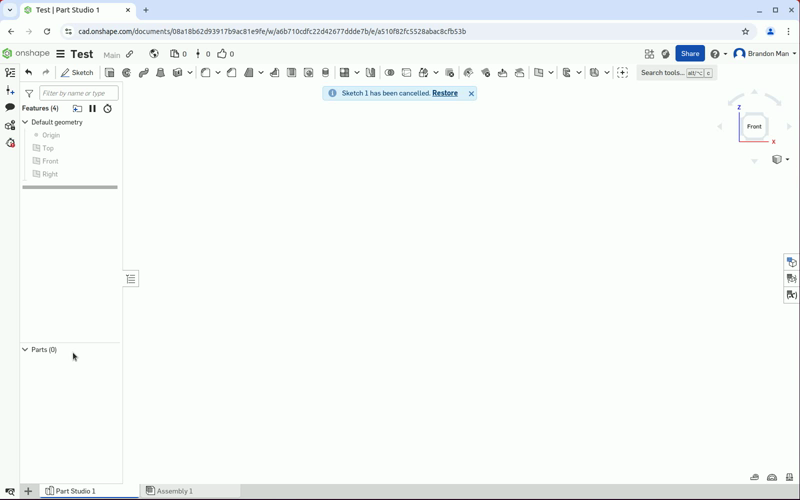
mouse_move(73, 352)
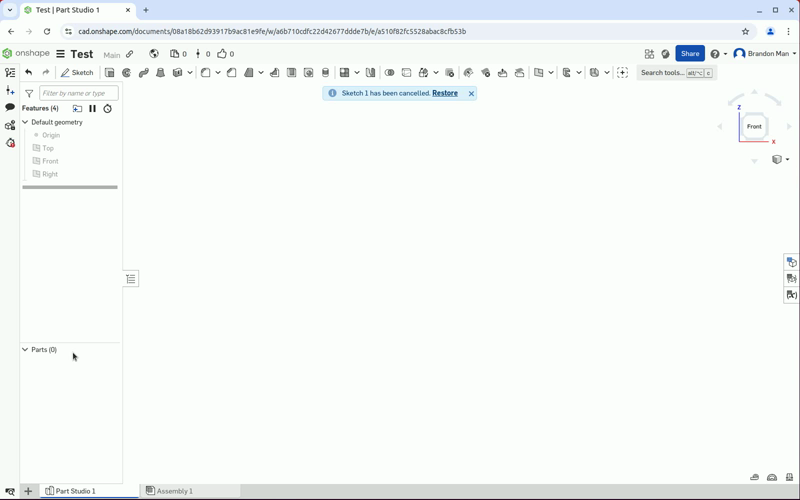
key(shift+y)
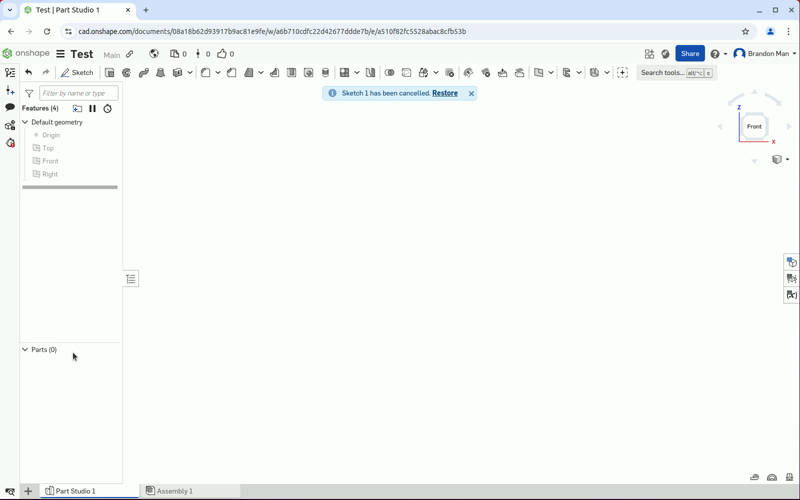
key(shift+s)
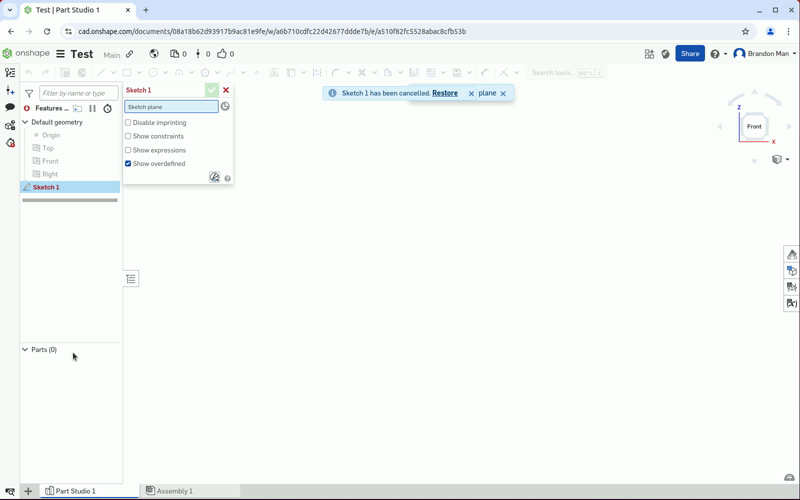
mouse_move(73, 163)
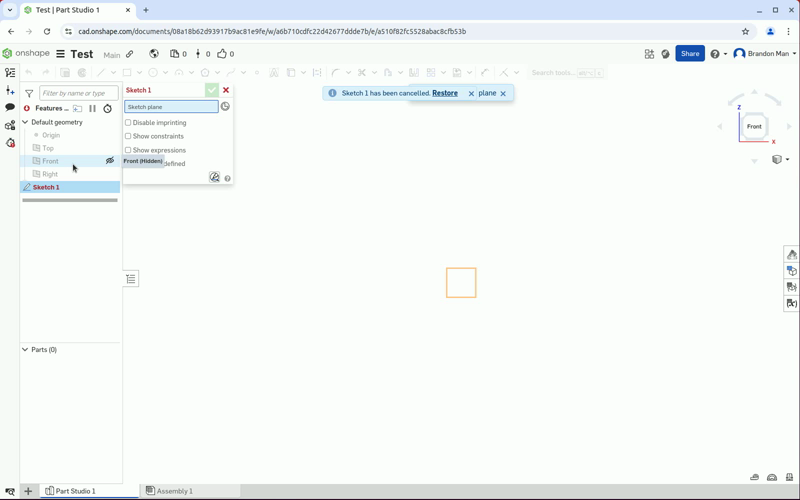
click(73, 163)
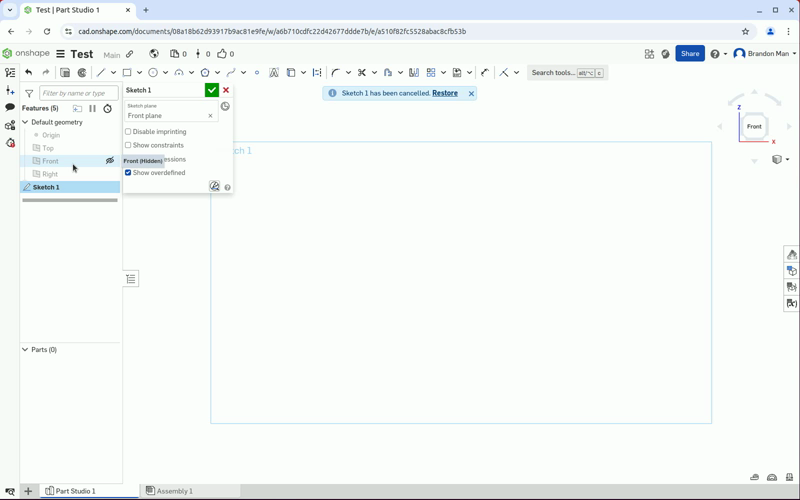
mouse_move(73, 352)
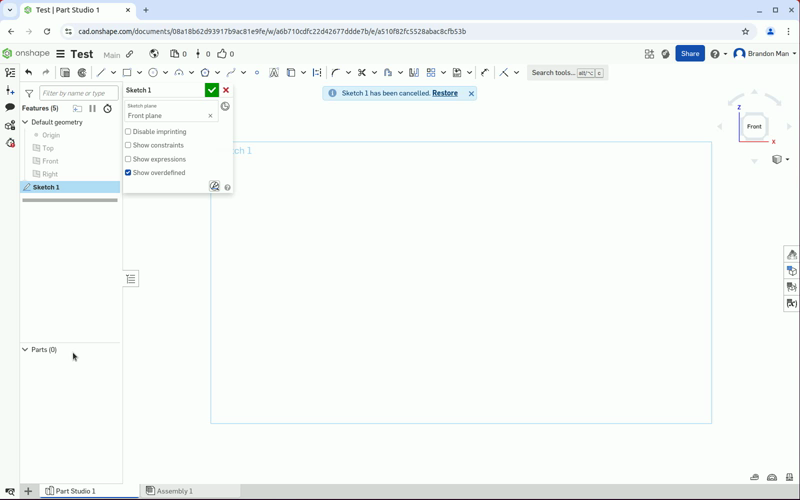
key(y)
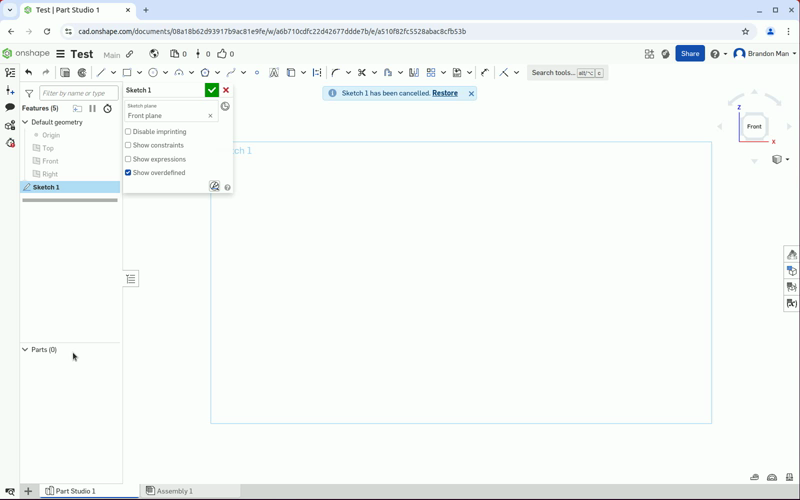
key(l)
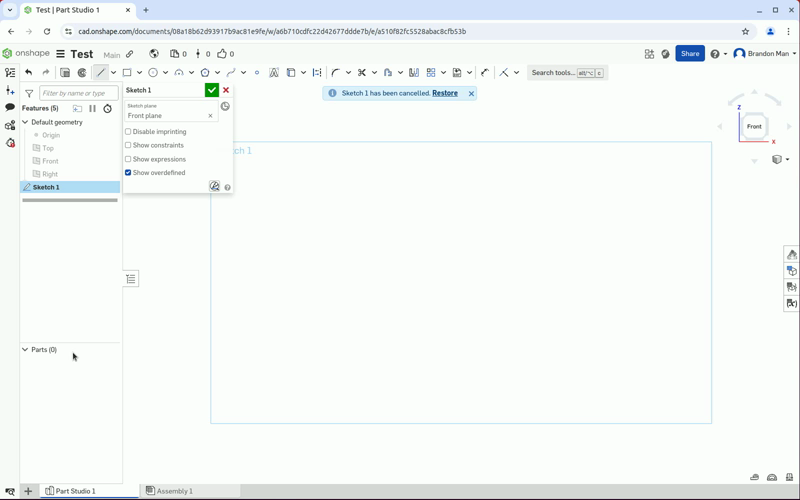
key_down(shift)
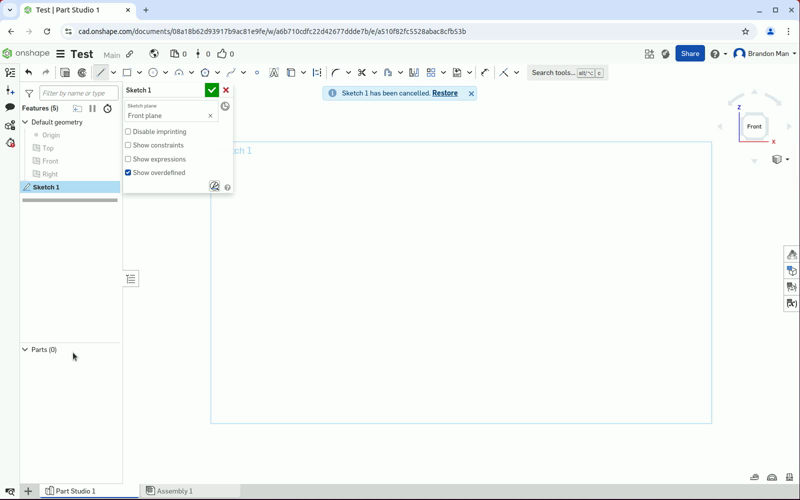
mouse_move(404, 381)
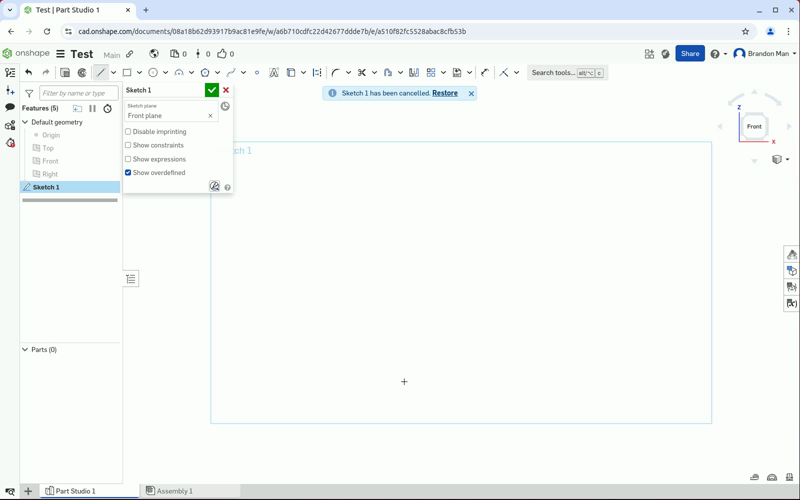
click(404, 381)
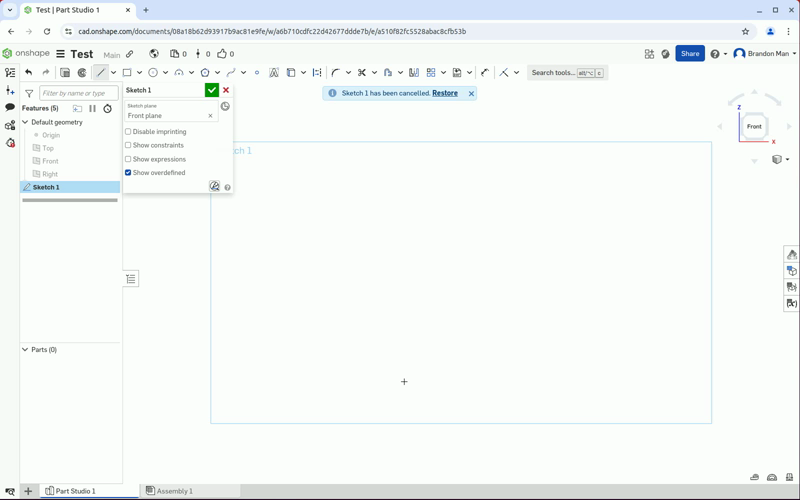
key_up(shift)
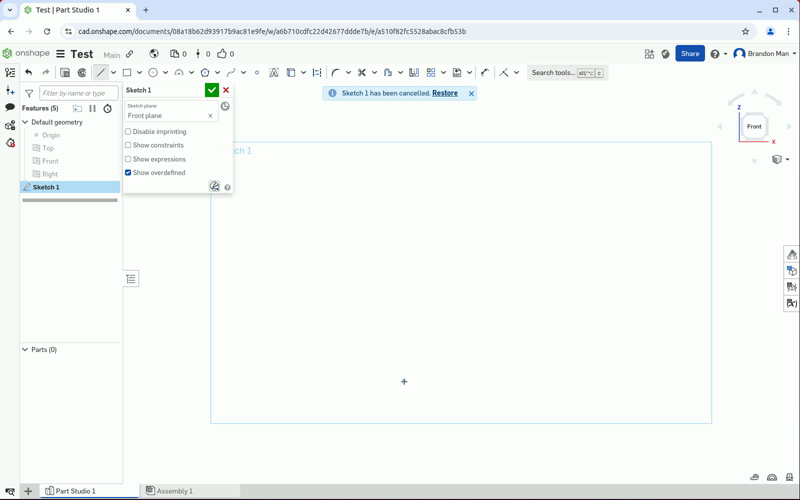
key_down(shift)
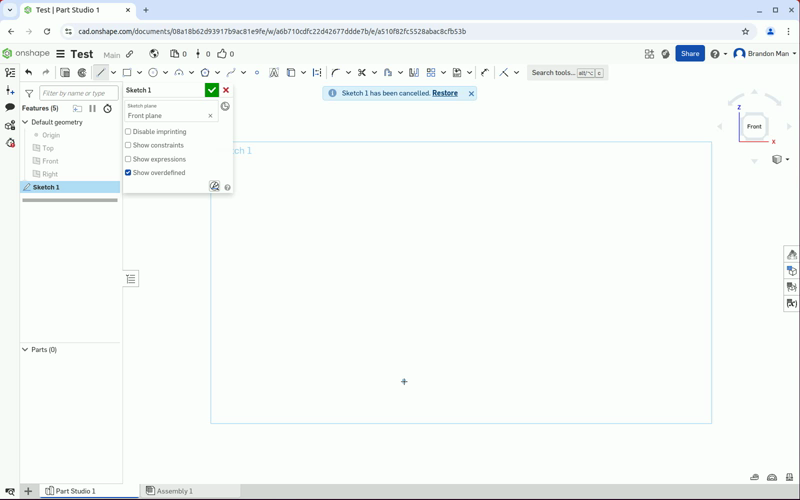
mouse_move(516, 381)
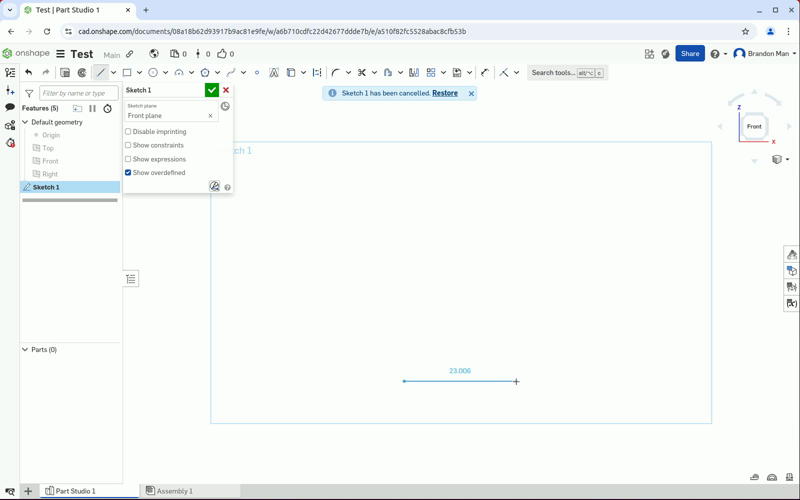
click(516, 381)
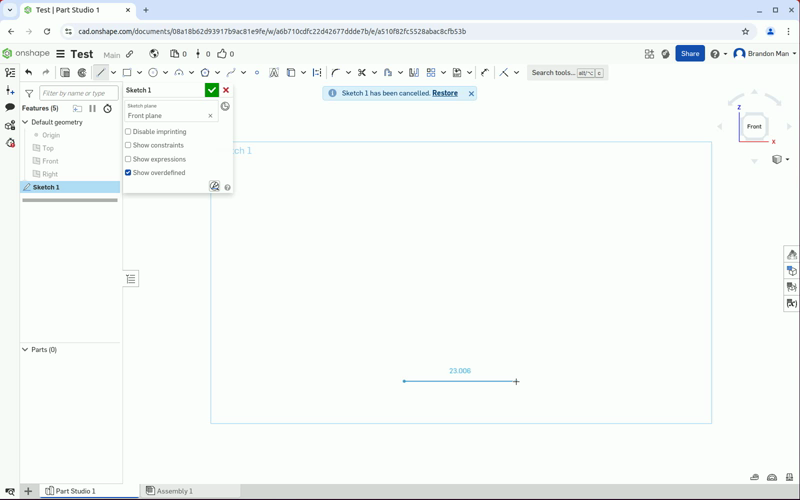
key_up(shift)
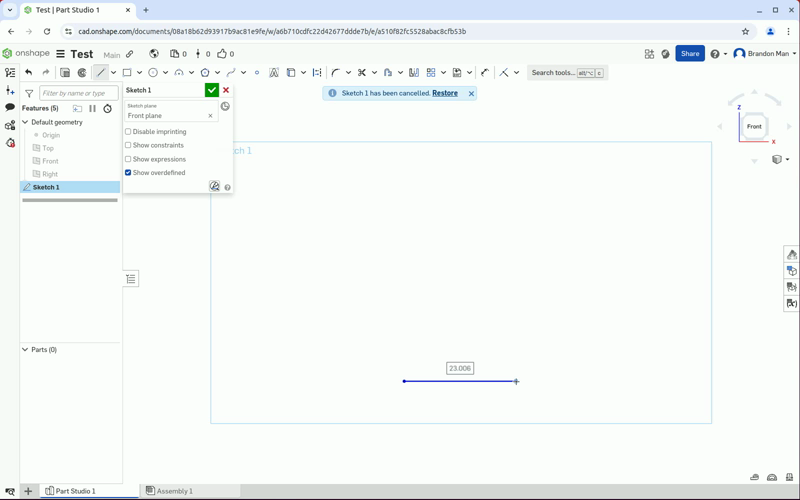
key_down(shift)
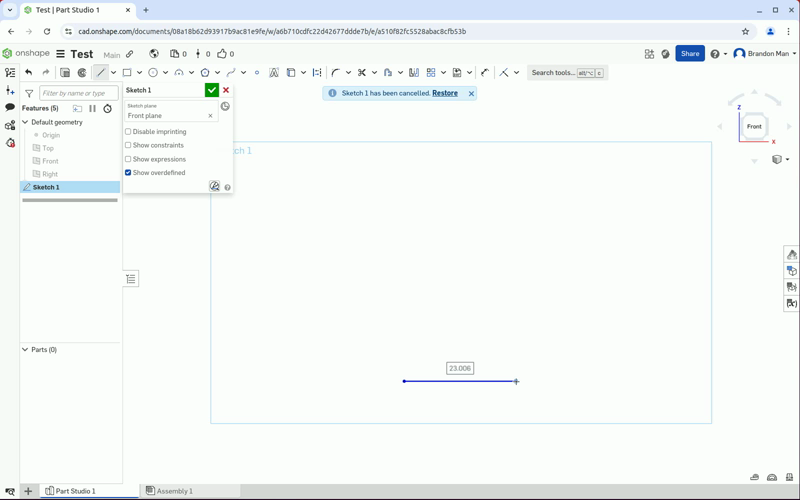
mouse_move(516, 185)
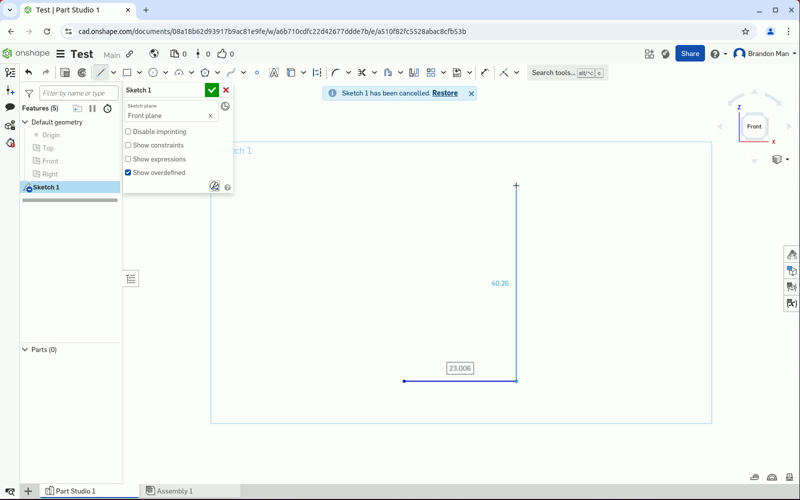
click(516, 185)
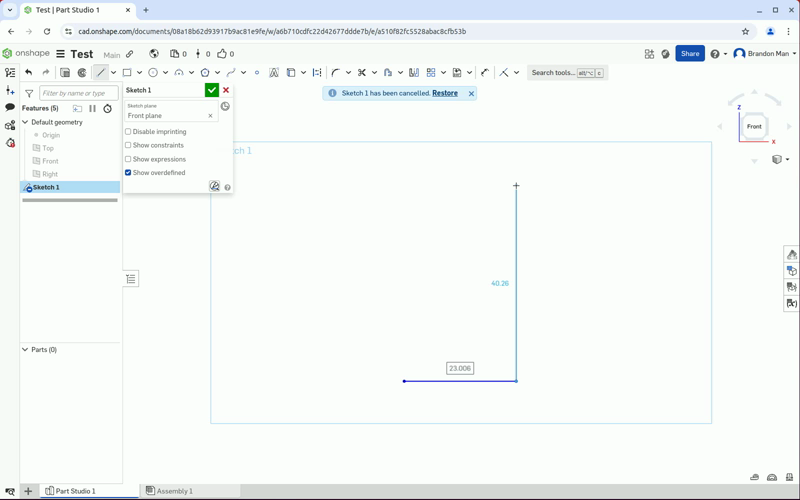
key_up(shift)
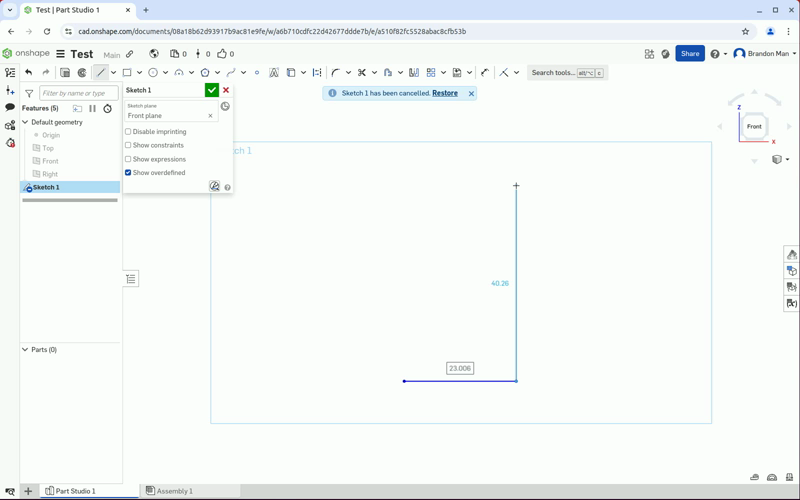
key_down(shift)
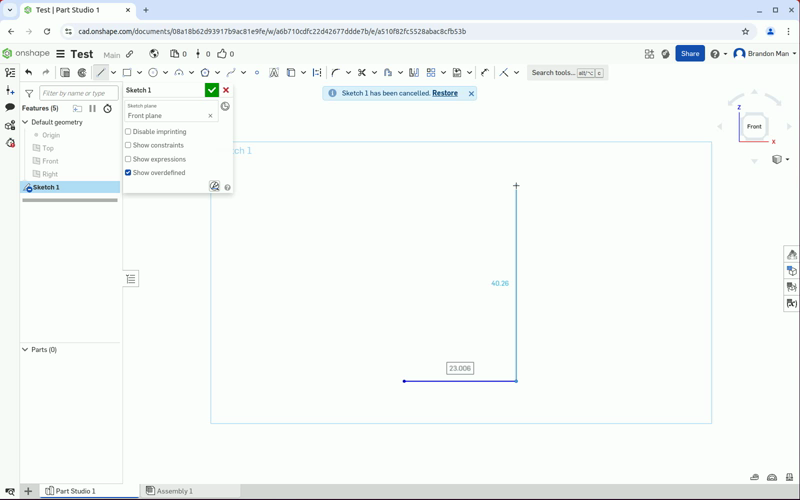
mouse_move(404, 185)
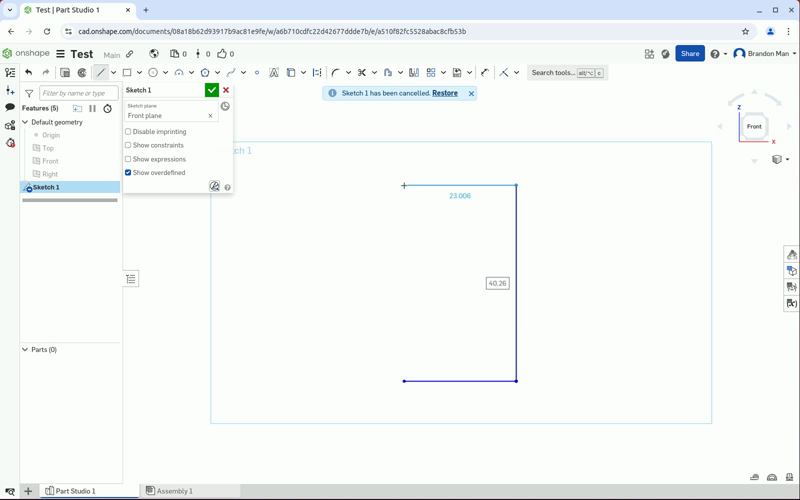
click(404, 185)
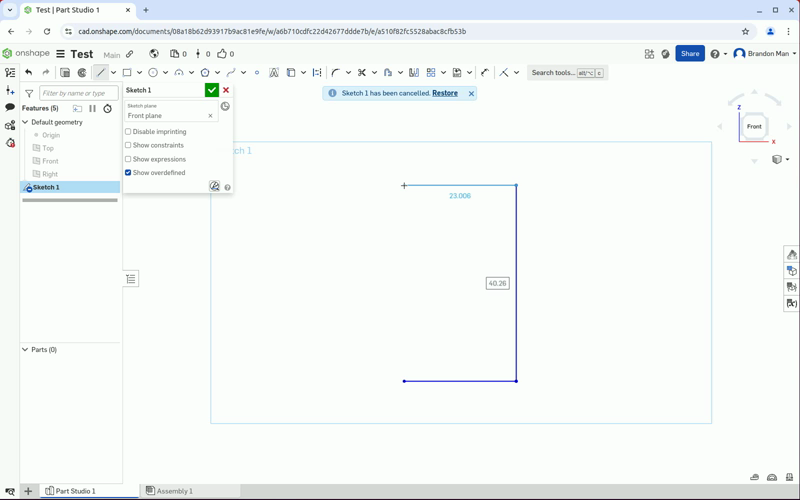
key_up(shift)
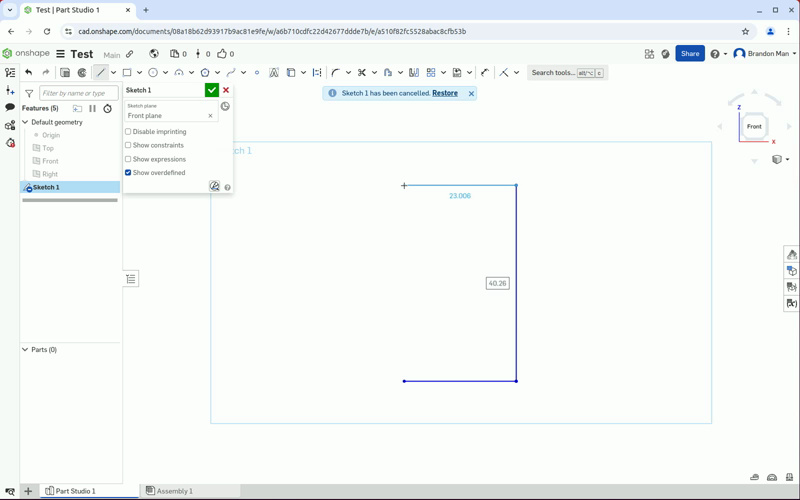
key_down(shift)
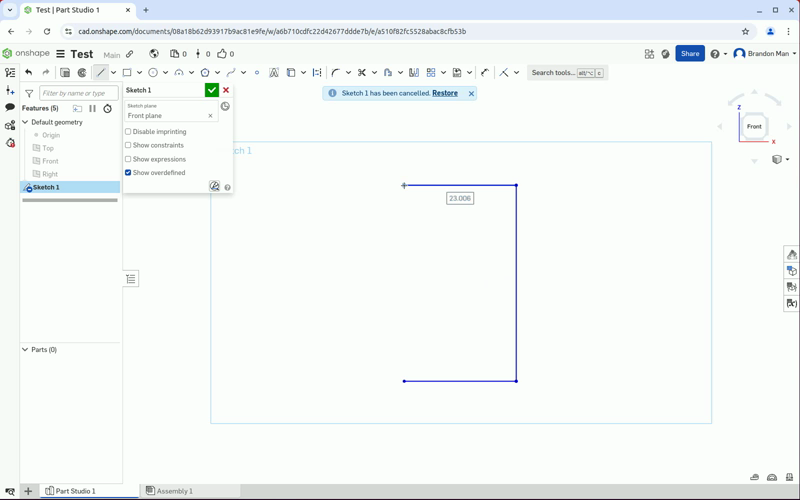
mouse_move(404, 381)
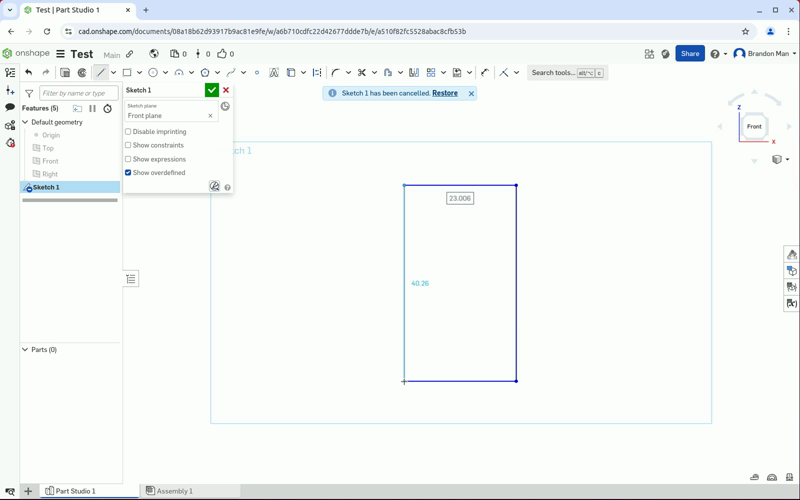
key_up(shift)
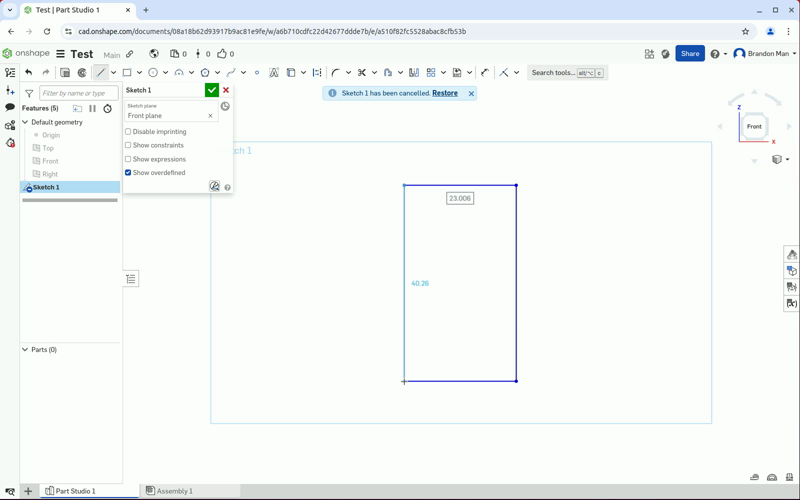
click(404, 381)
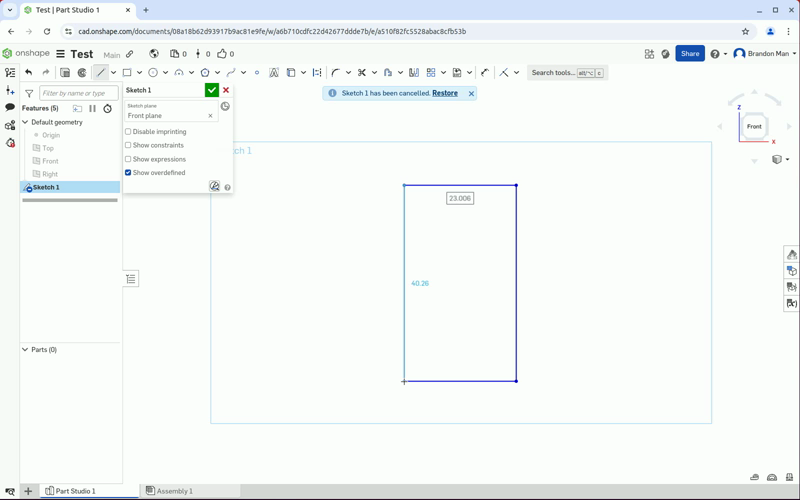
key(esc)
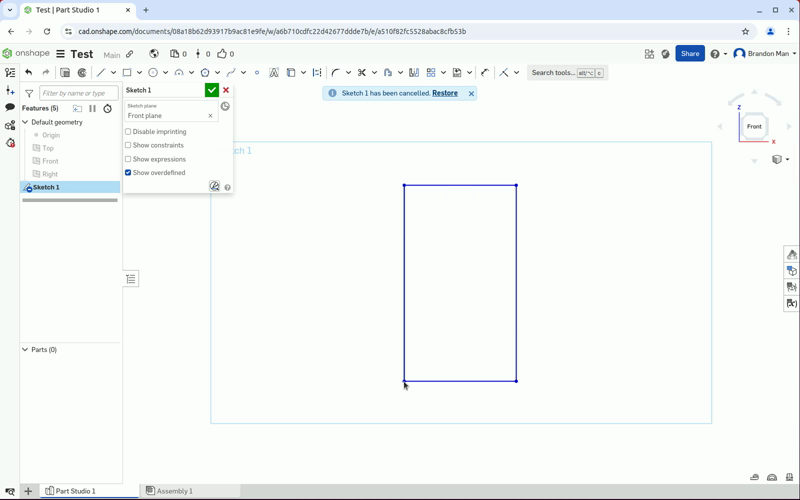
mouse_move(448, 254)
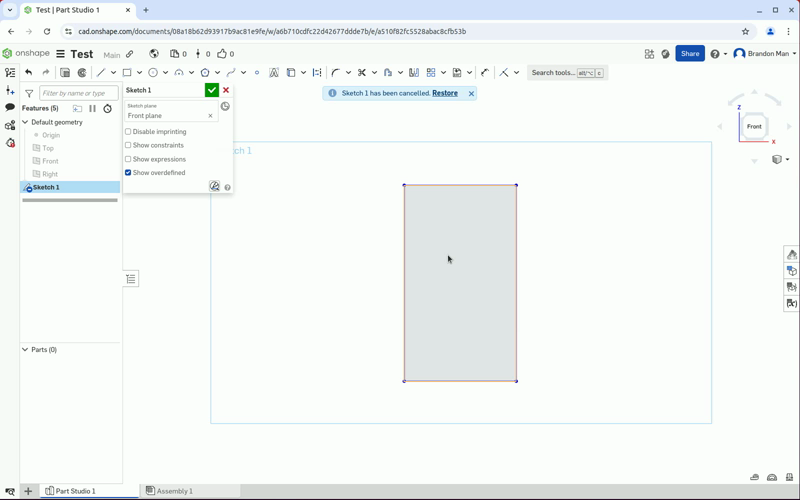
click(448, 254)
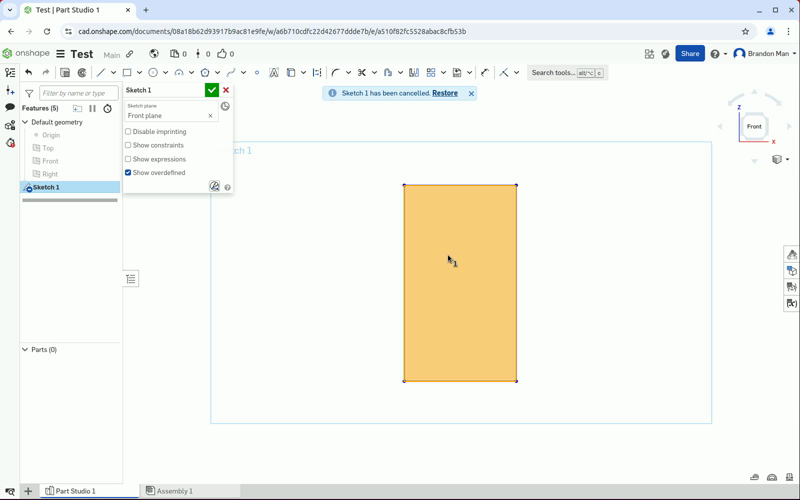
mouse_move(73, 352)
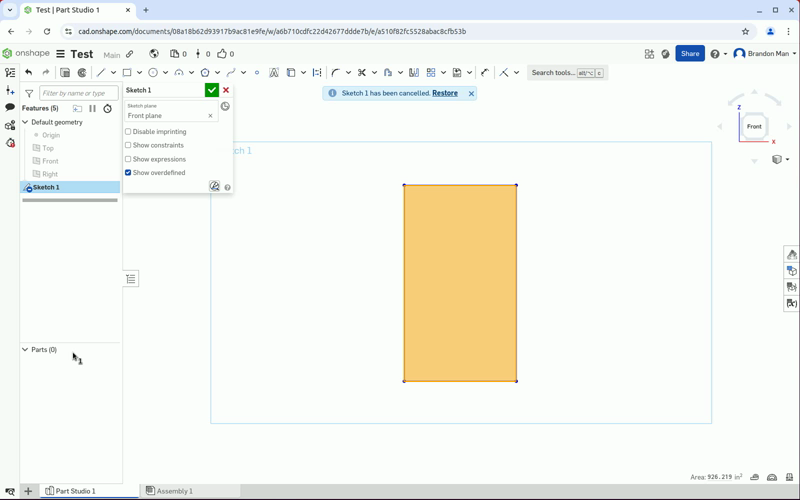
key(shift+y)
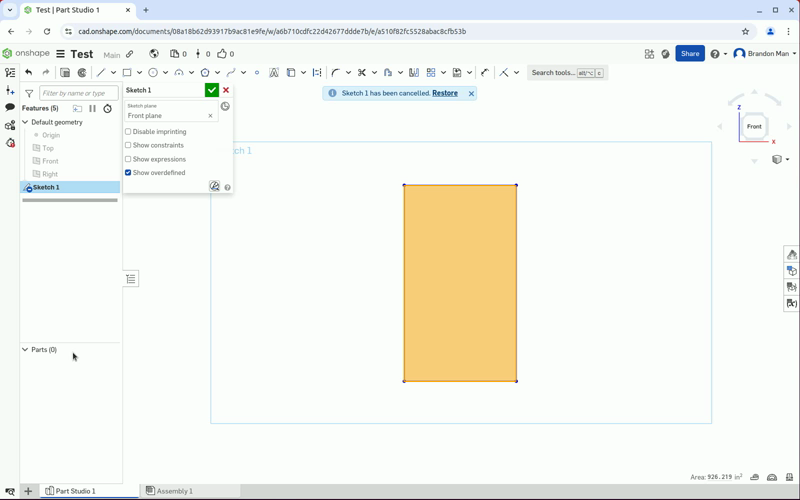
key(shift+e)
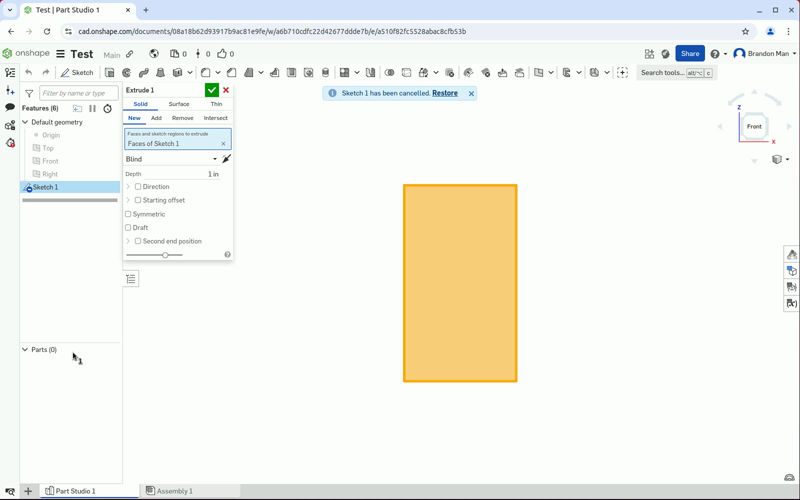
mouse_move(143, 106)
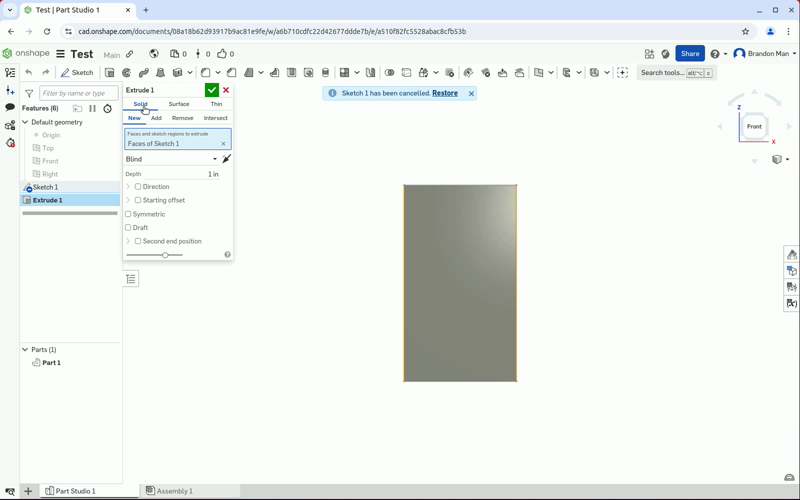
click(143, 106)
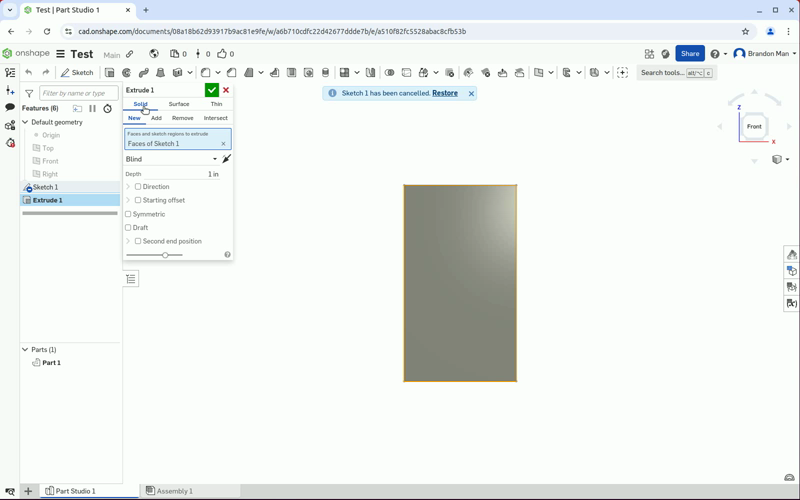
mouse_move(137, 120)
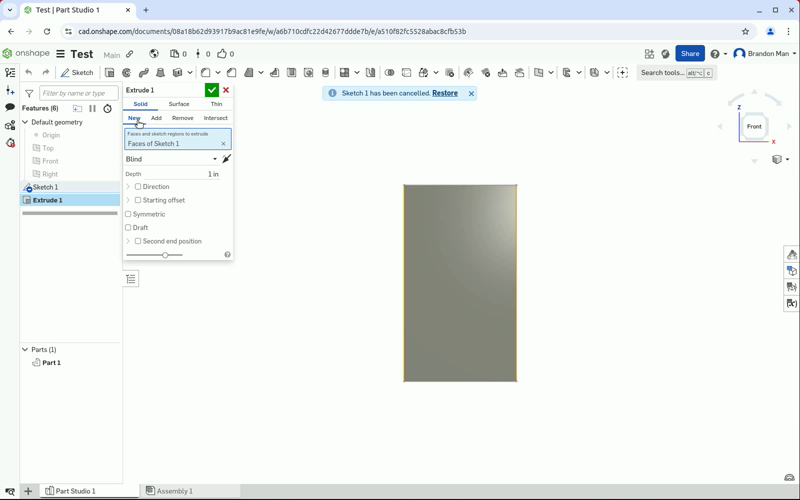
click(137, 120)
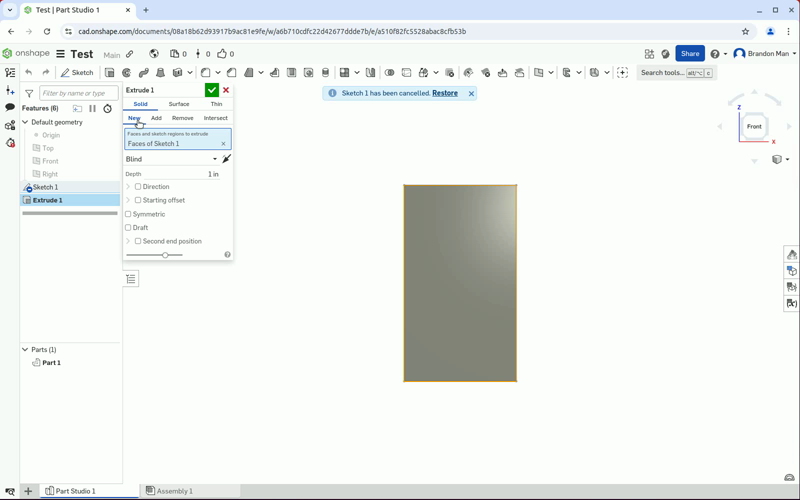
key(tab, 4)
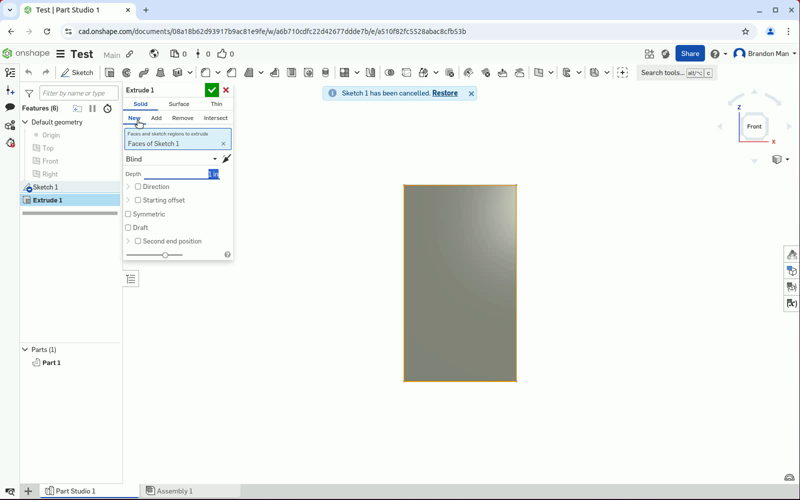
text(23.108)
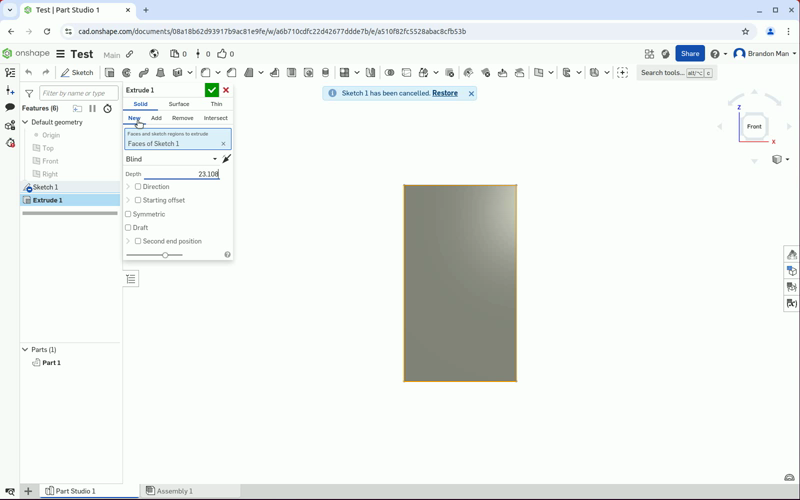
key(enter)
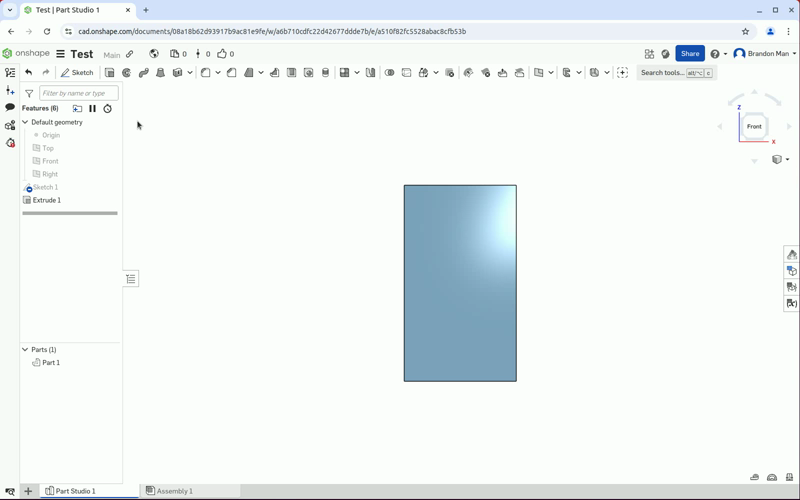
key(shift+h)
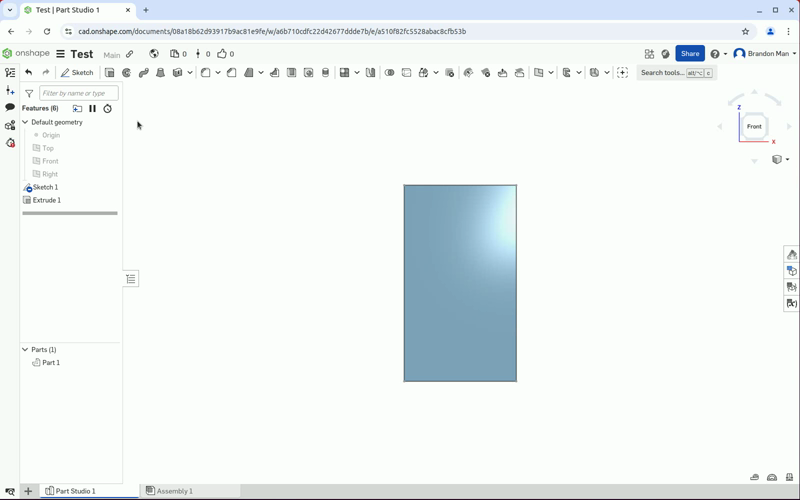
key(shift+h)
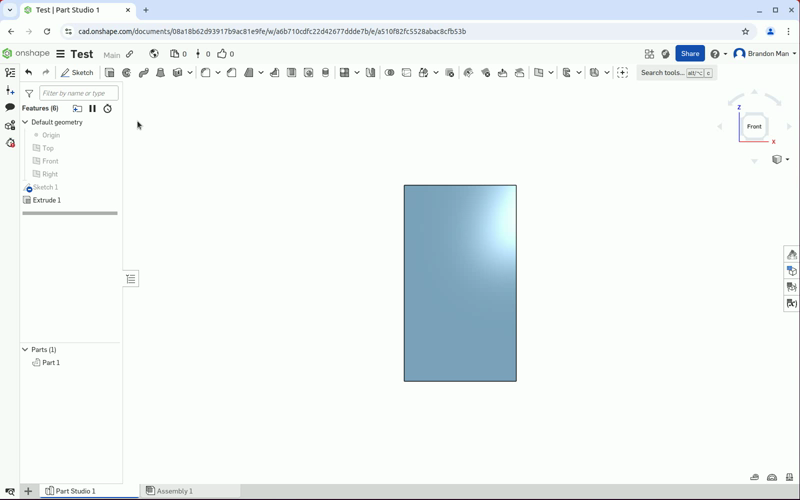
mouse_move(73, 189)
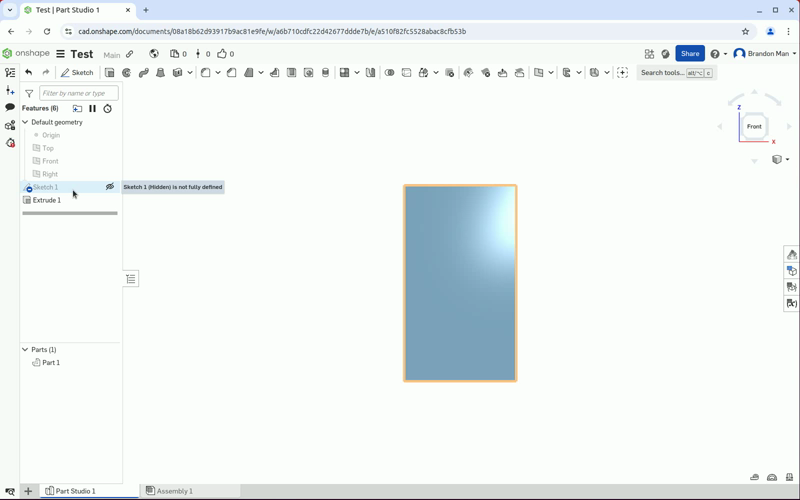
click(73, 189)
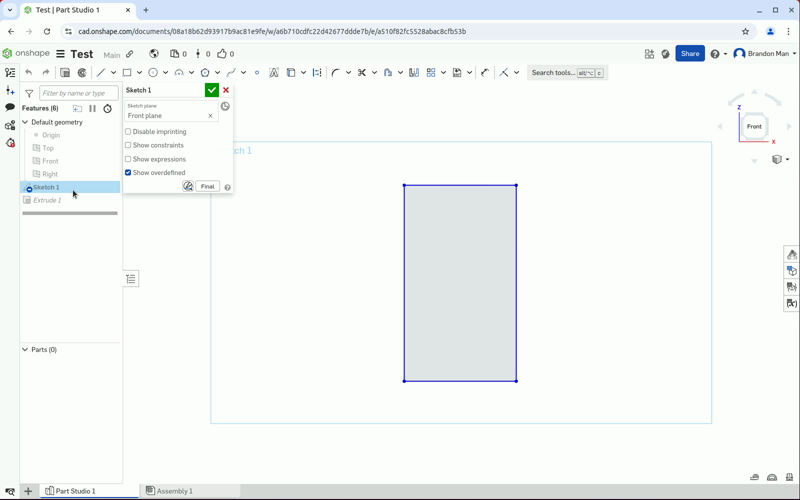
mouse_move(229, 92)
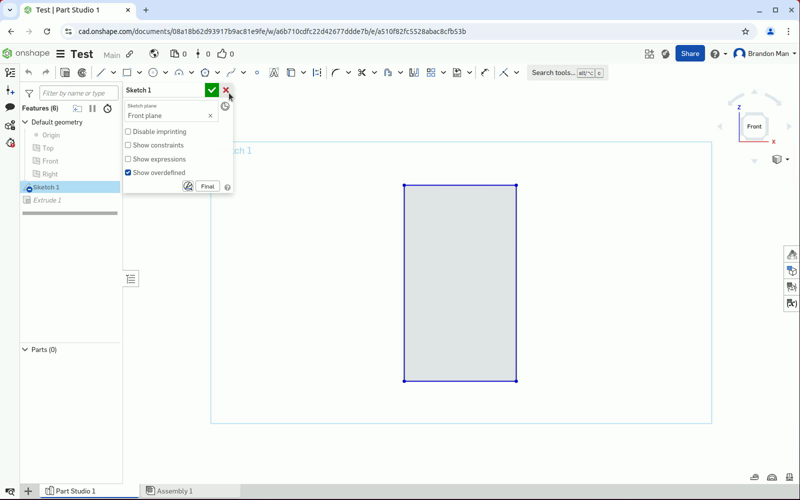
click(229, 92)
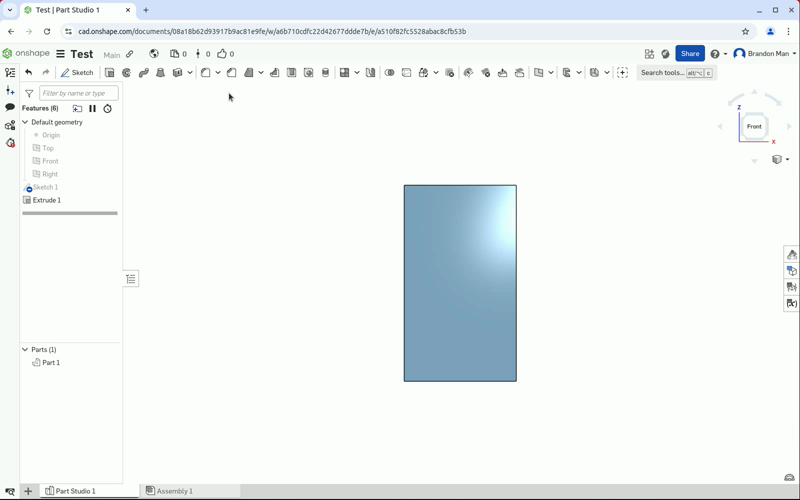
mouse_move(73, 352)
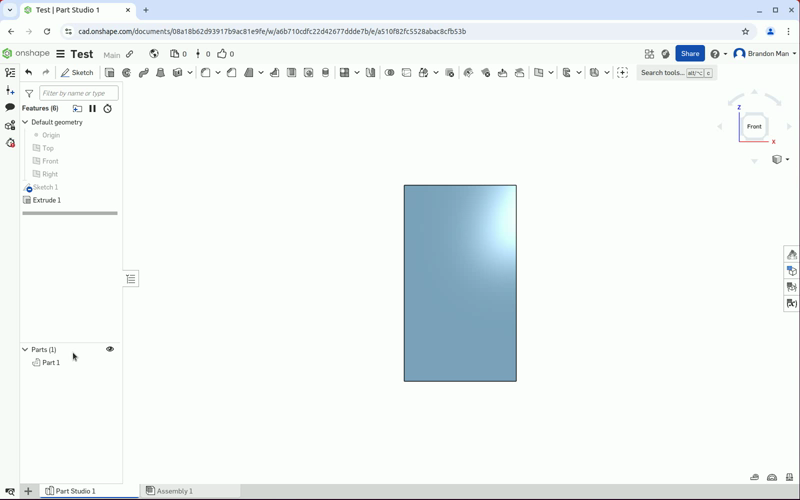
key(y)
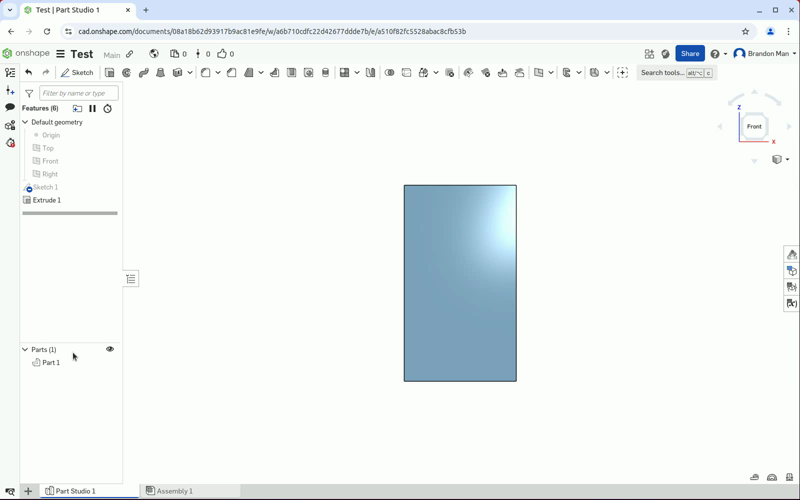
key(shift+p)
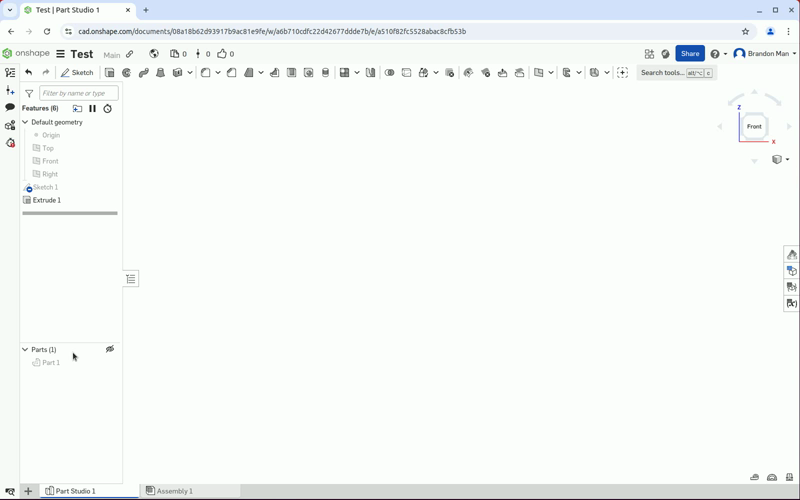
key(space)
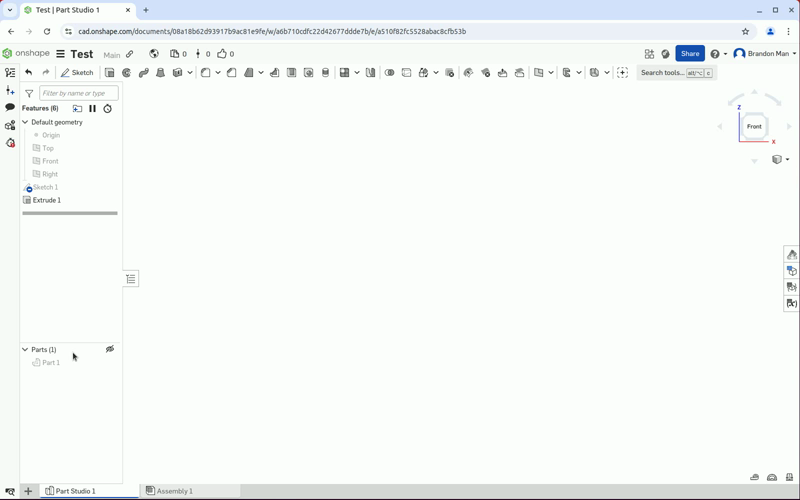
key_down(shift)
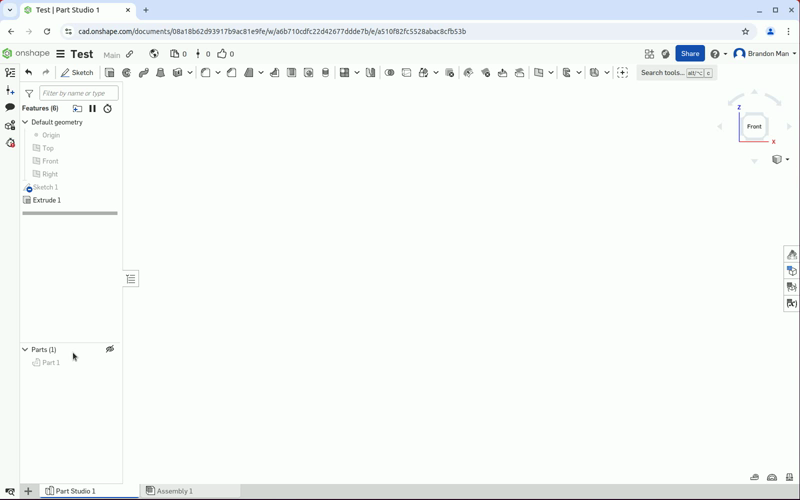
key(down)
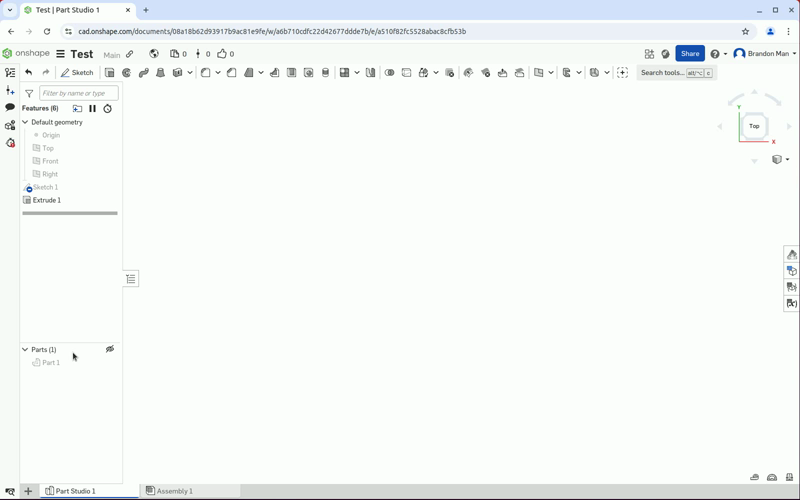
key_up(shift)
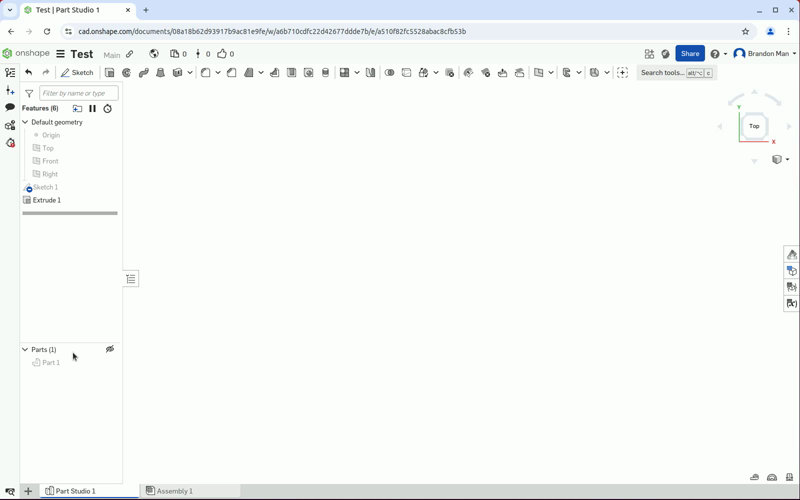
mouse_move(73, 352)
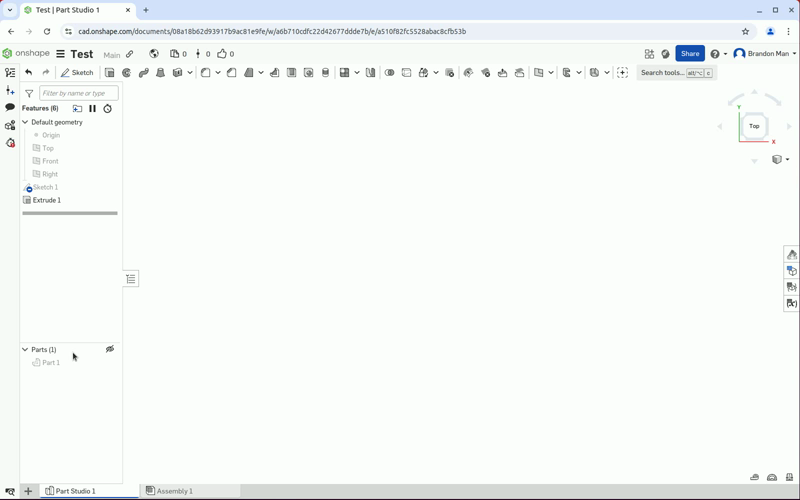
key(shift+y)
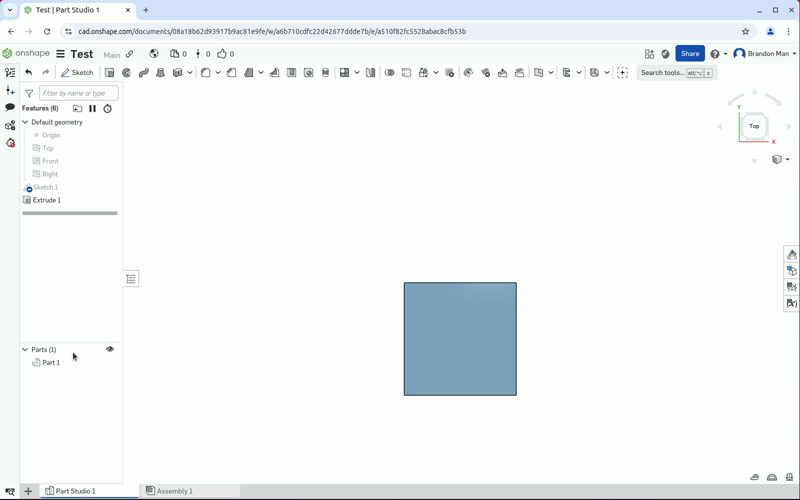
mouse_move(541, 75)
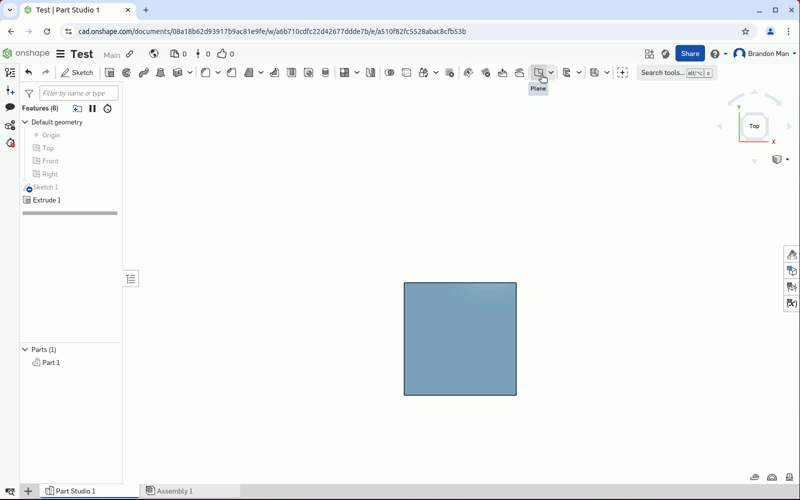
click(541, 75)
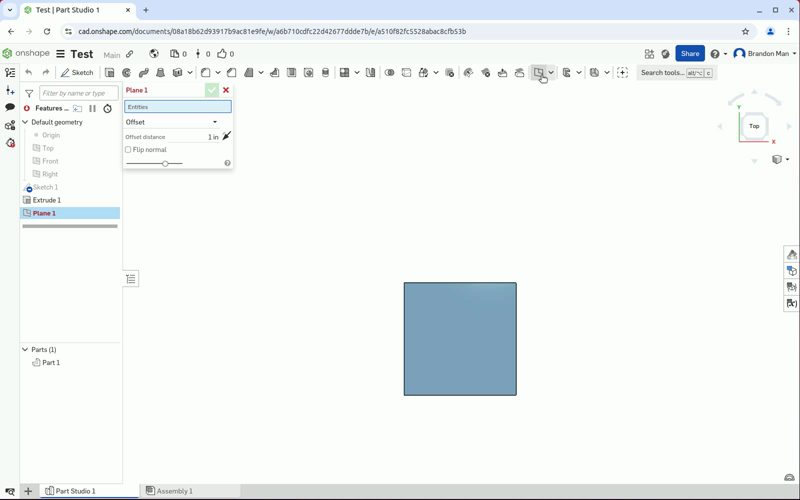
mouse_move(73, 150)
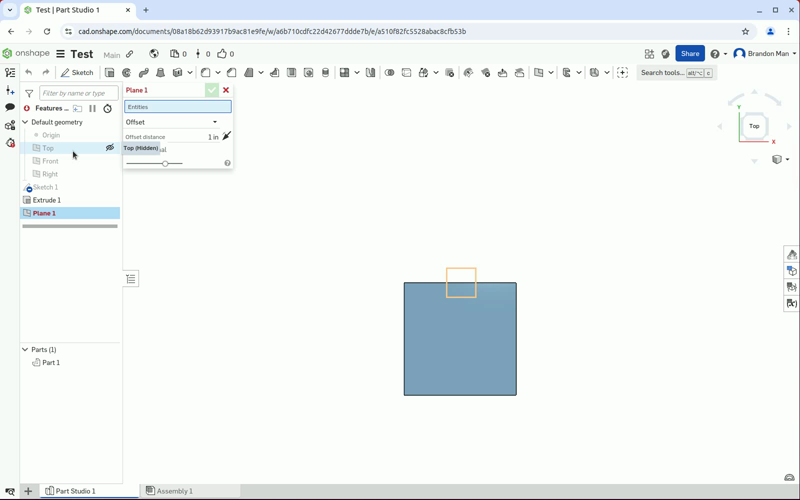
click(73, 150)
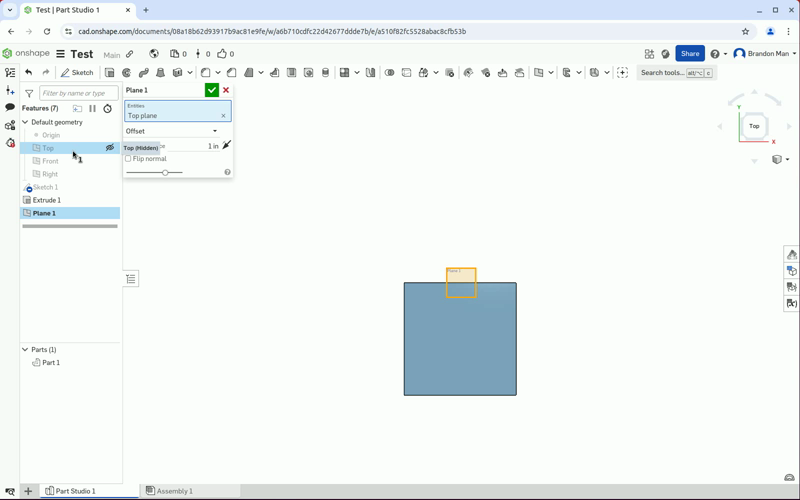
key(tab, 2)
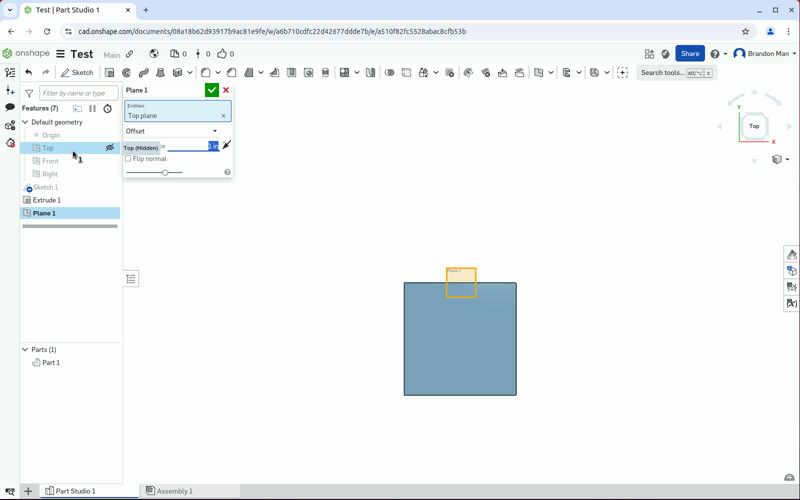
text(20.212)
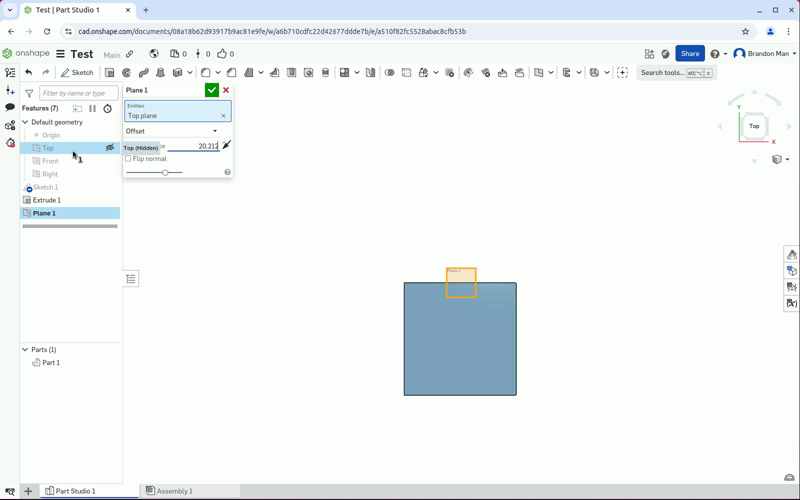
key(enter, 2)
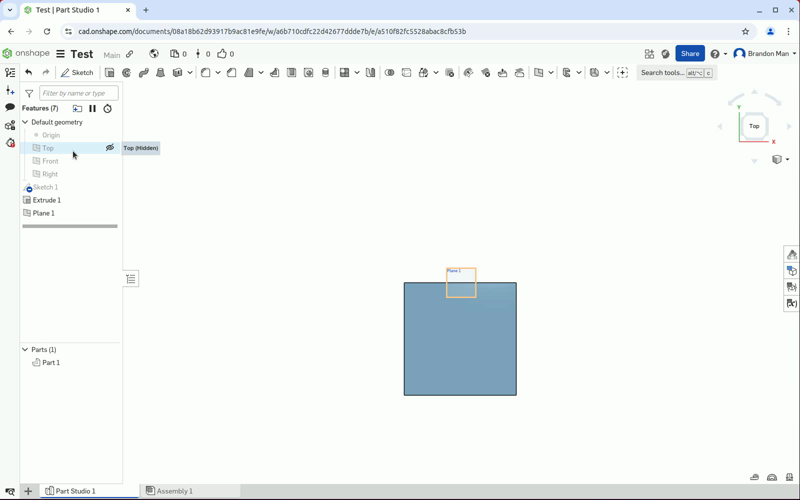
key(shift+s)
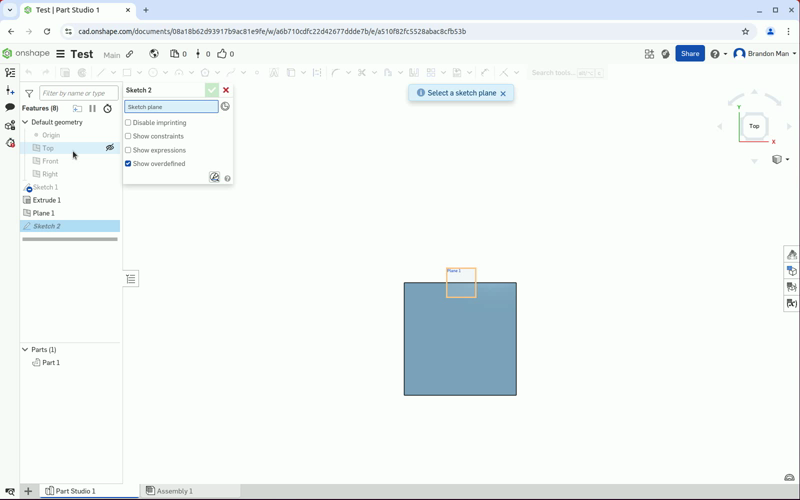
mouse_move(73, 215)
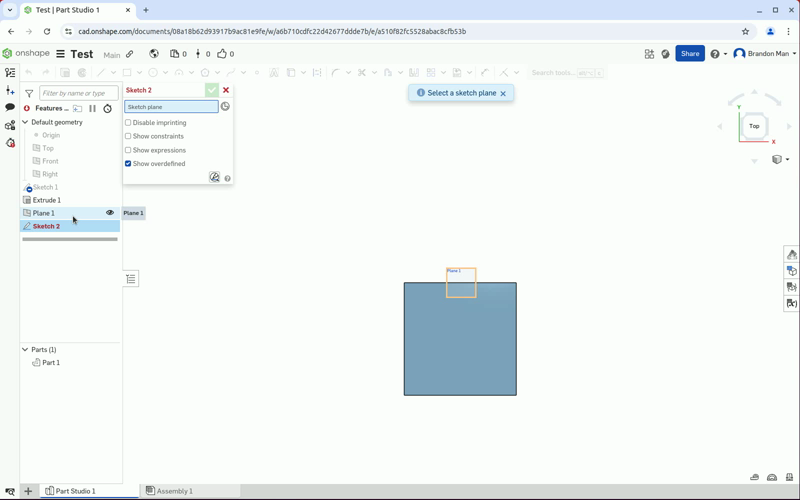
click(73, 215)
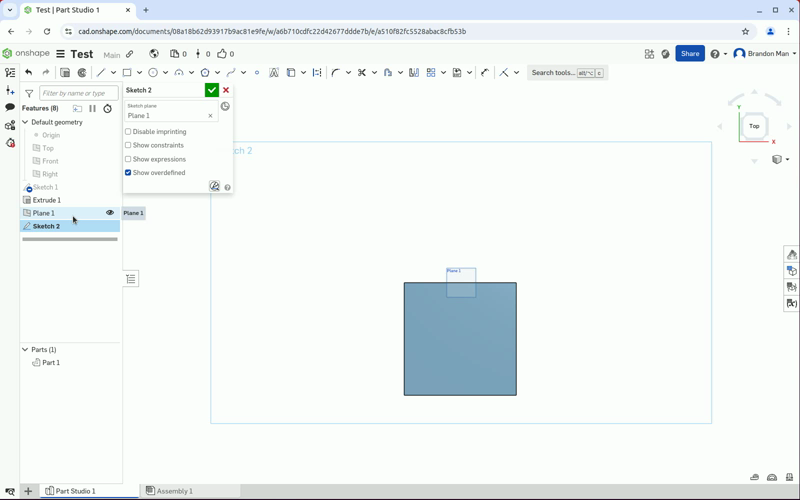
mouse_move(73, 352)
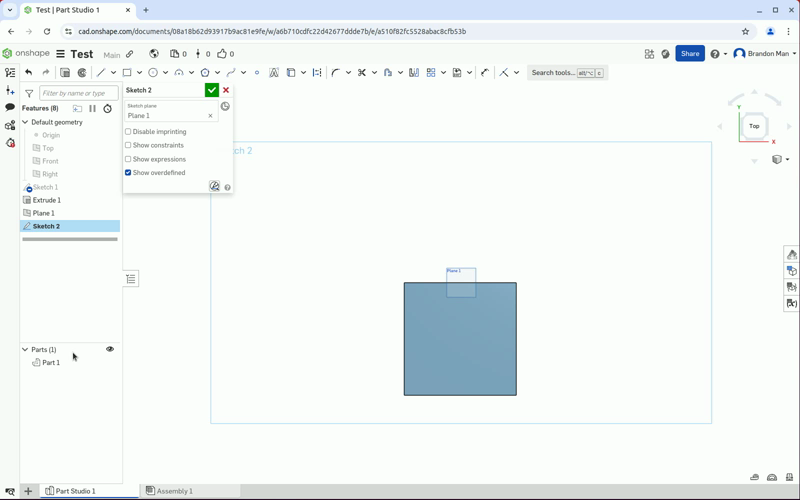
key(y)
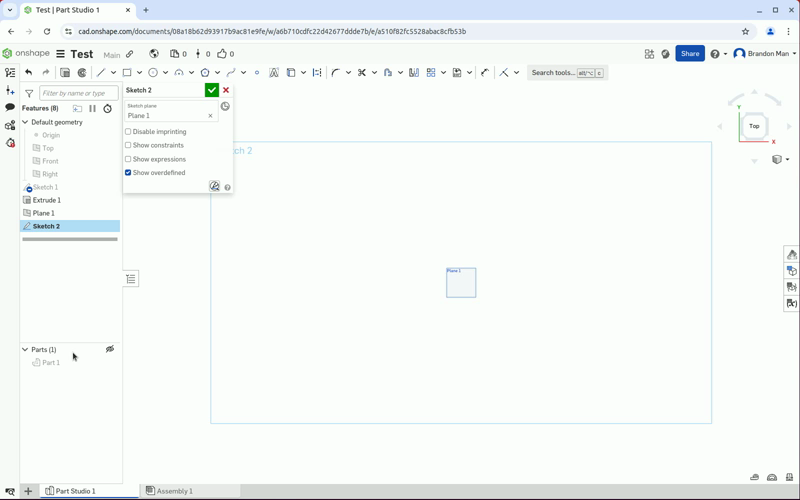
key(l)
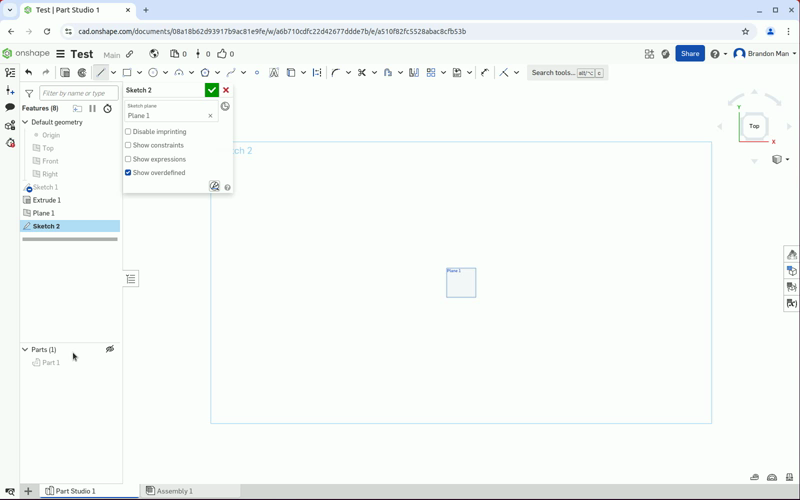
key_down(shift)
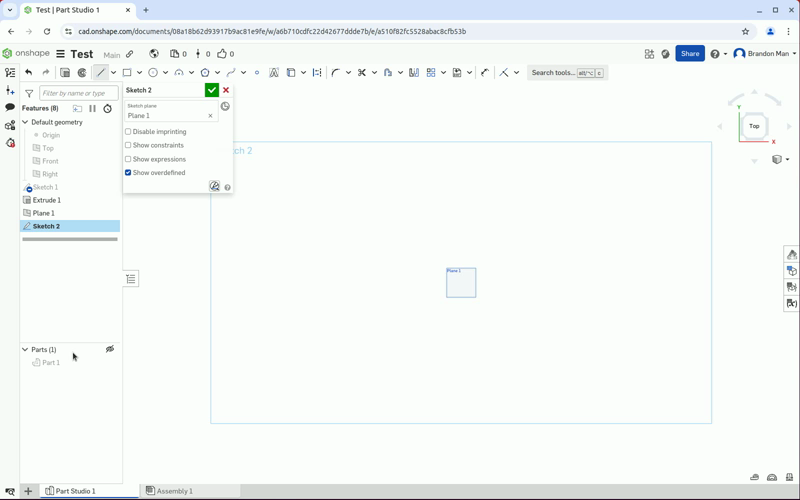
mouse_move(411, 388)
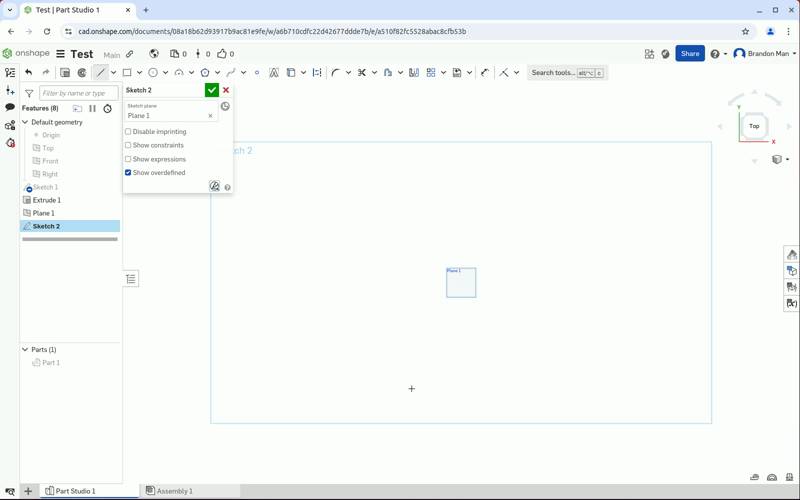
click(411, 388)
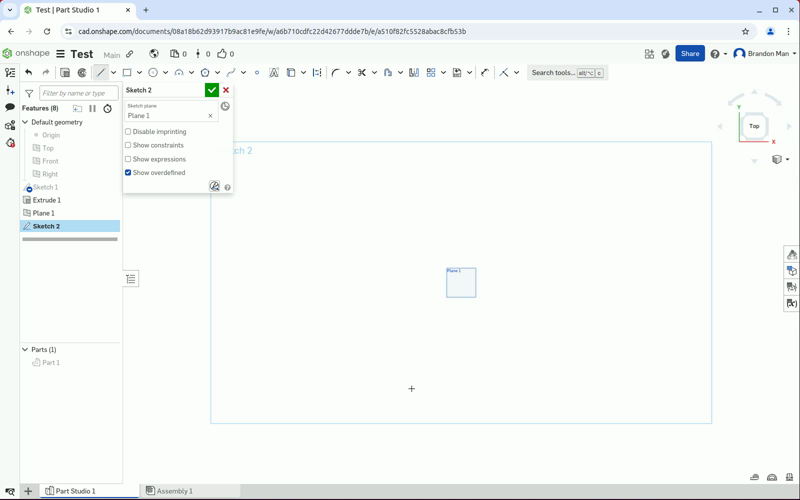
key_up(shift)
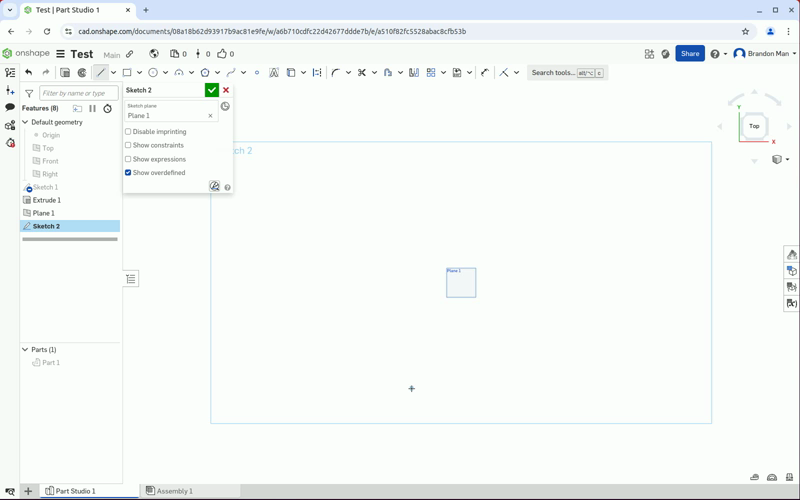
key_down(shift)
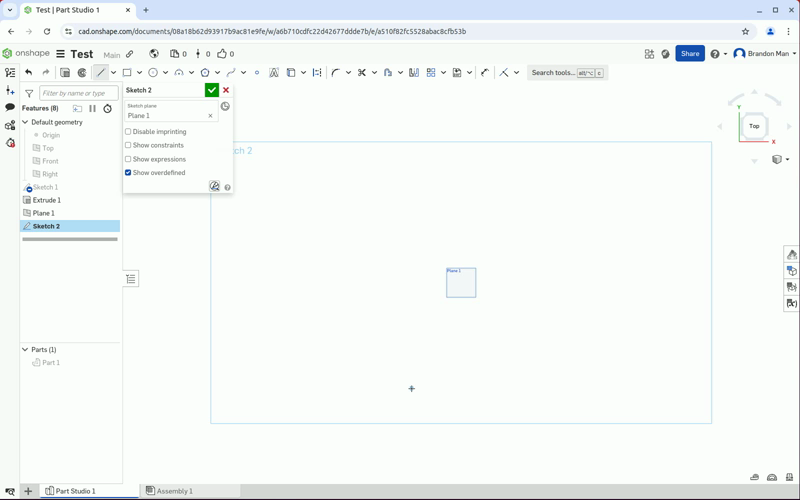
mouse_move(510, 388)
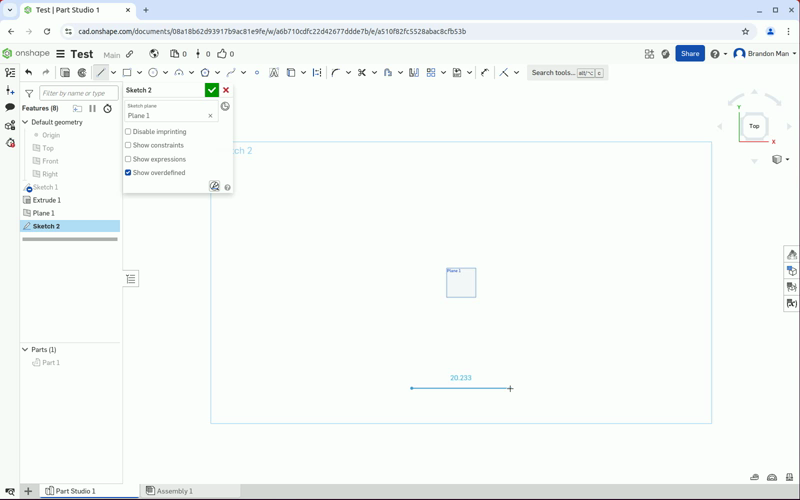
click(510, 388)
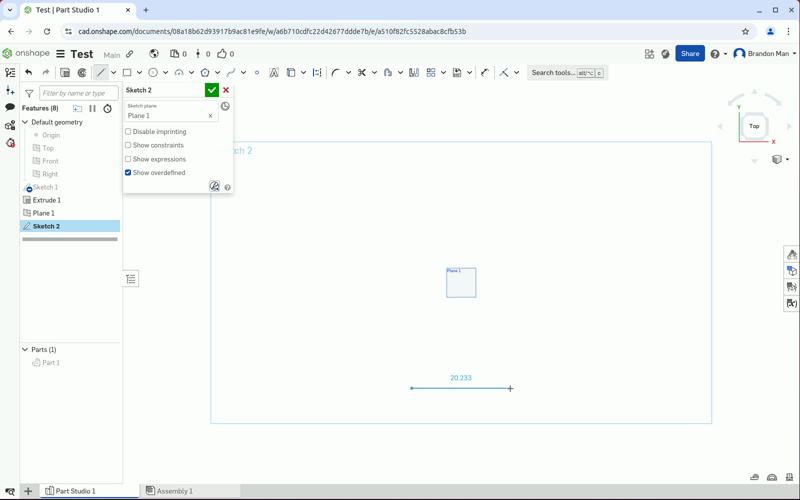
key_up(shift)
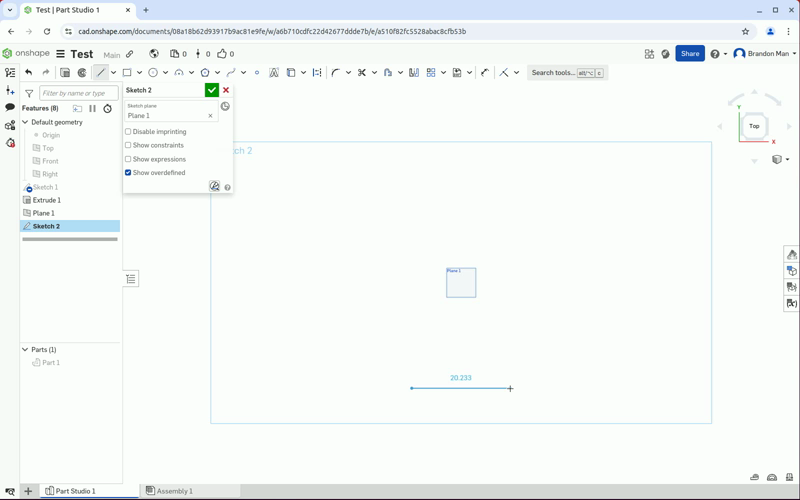
key_down(shift)
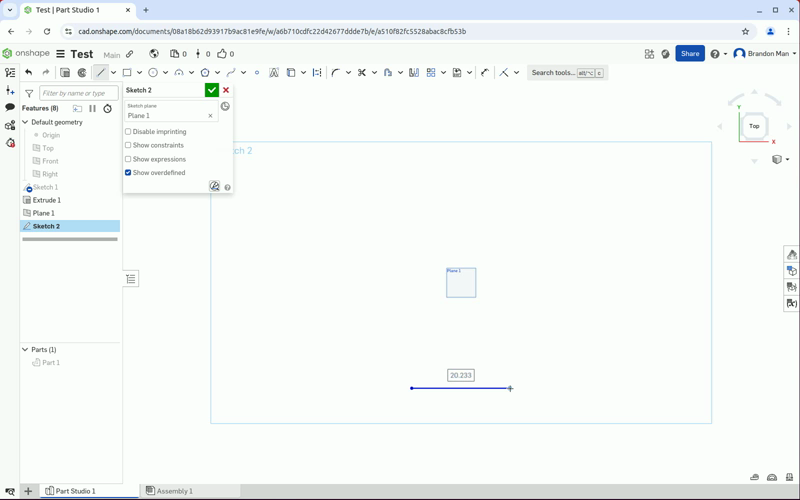
mouse_move(510, 289)
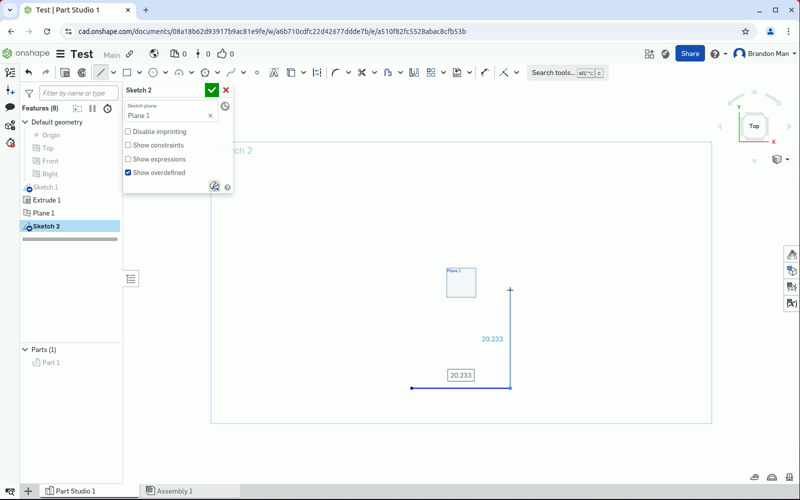
click(510, 289)
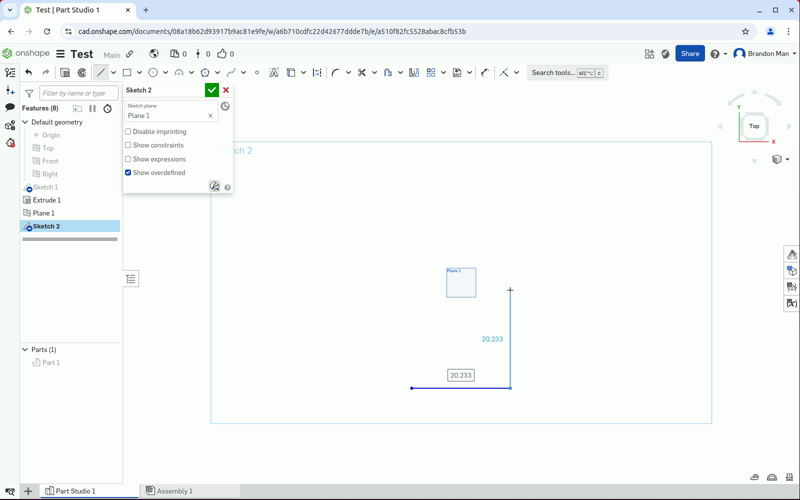
key_up(shift)
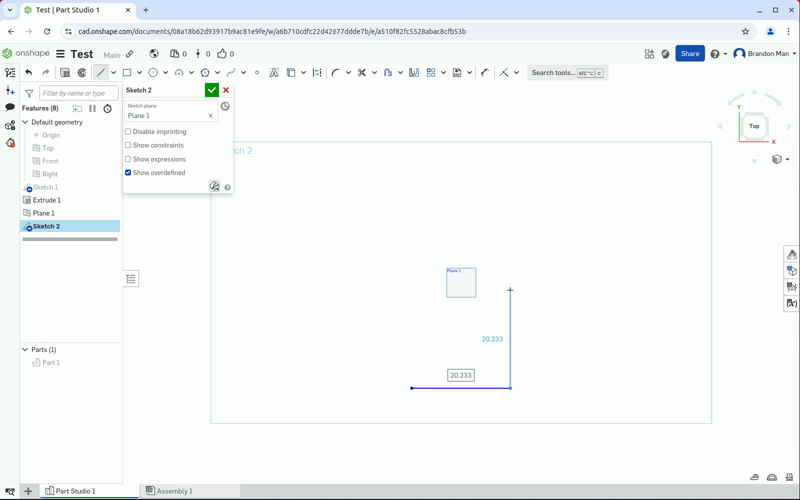
key_down(shift)
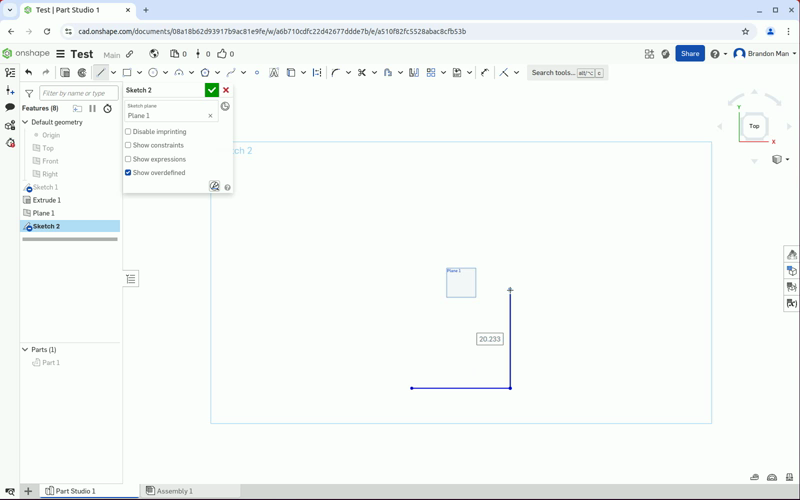
mouse_move(411, 289)
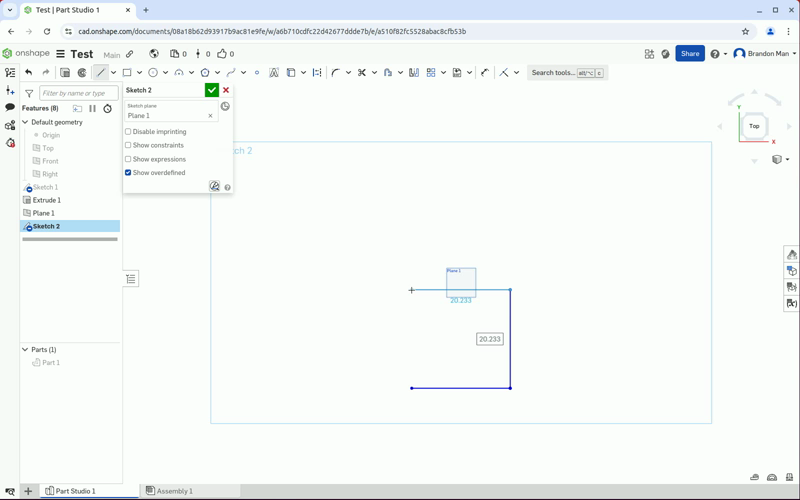
click(411, 289)
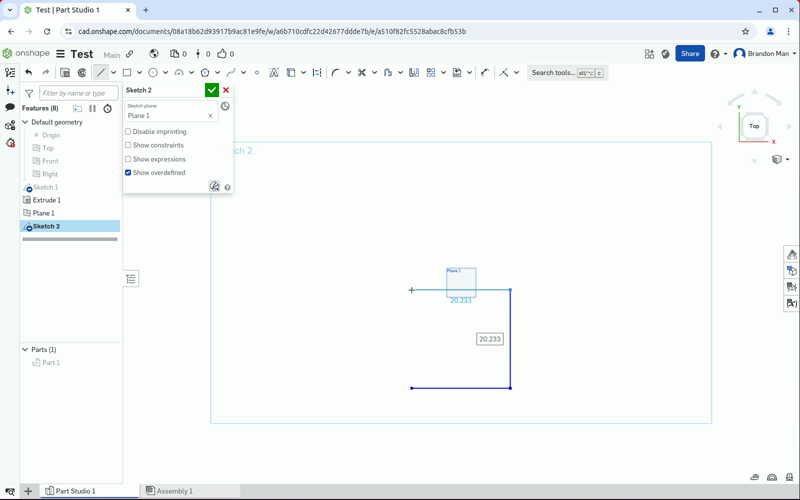
key_up(shift)
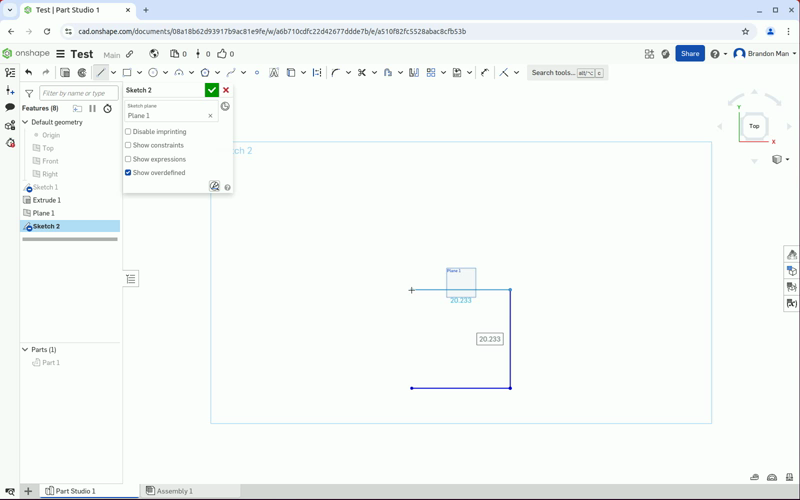
key_down(shift)
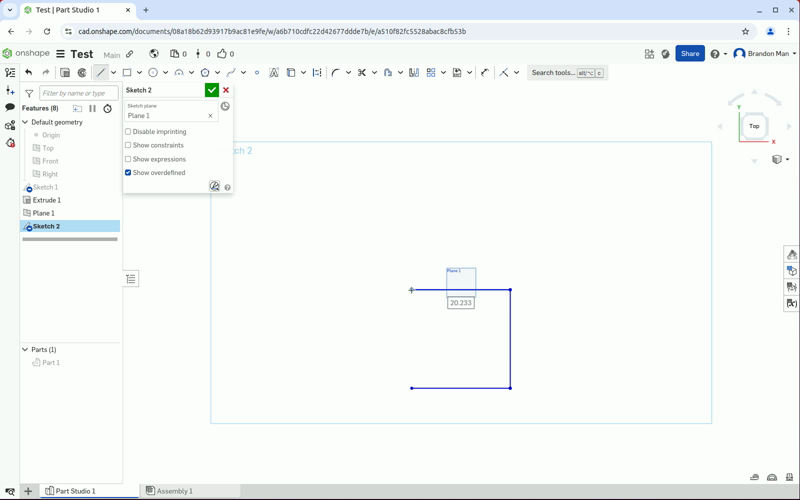
mouse_move(411, 388)
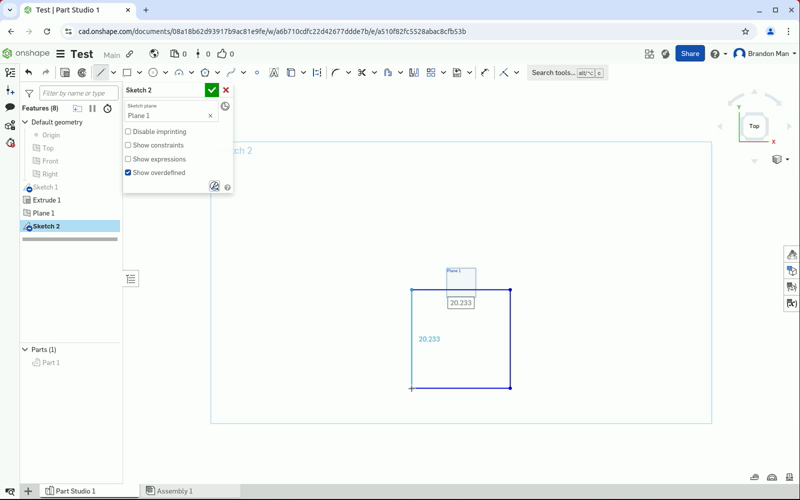
key_up(shift)
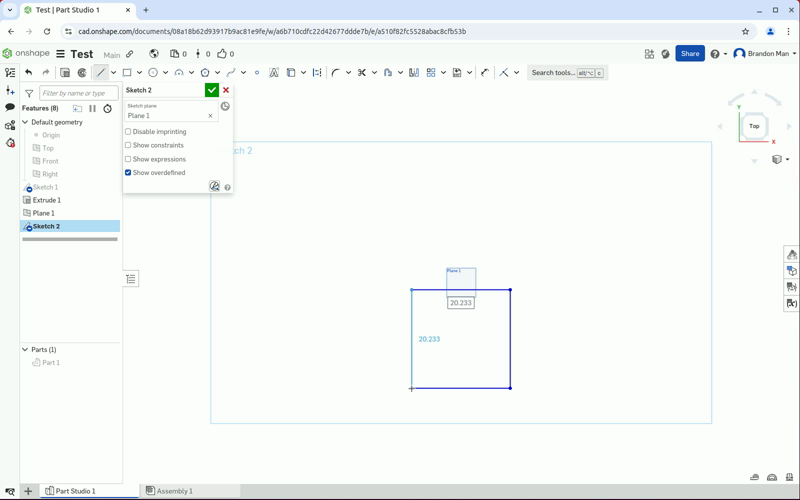
click(411, 388)
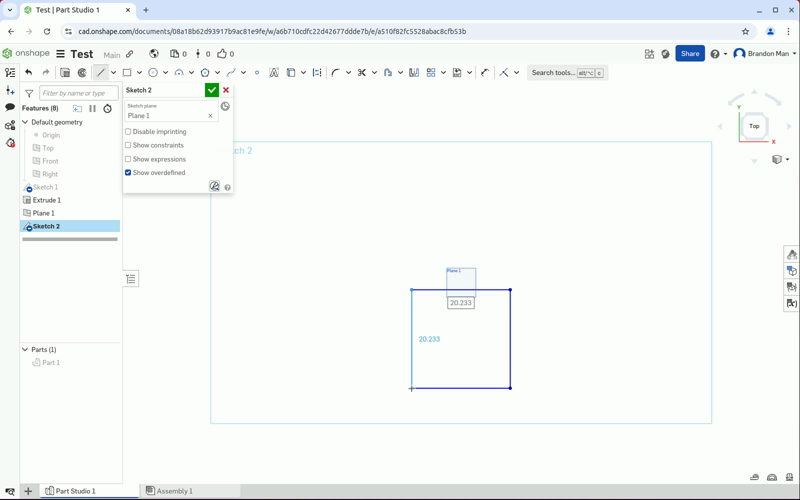
key(esc)
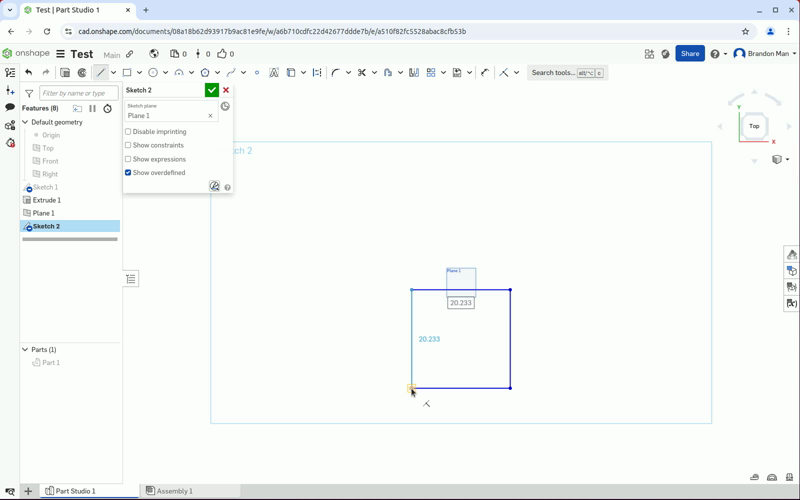
mouse_move(477, 365)
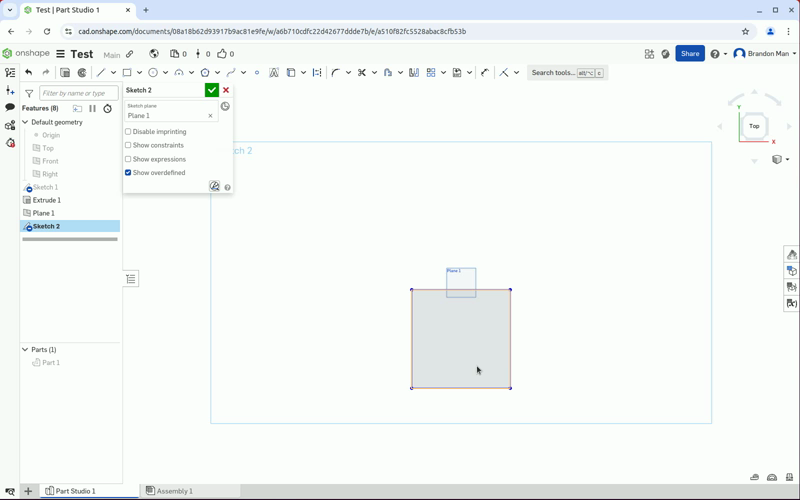
click(477, 365)
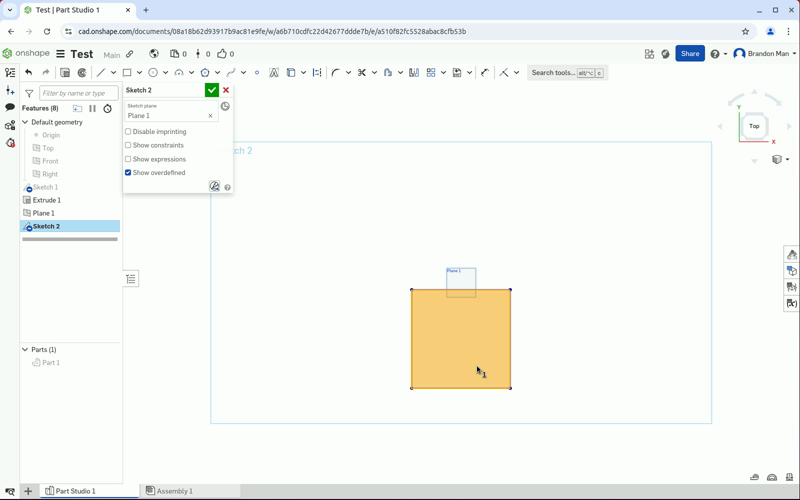
mouse_move(73, 352)
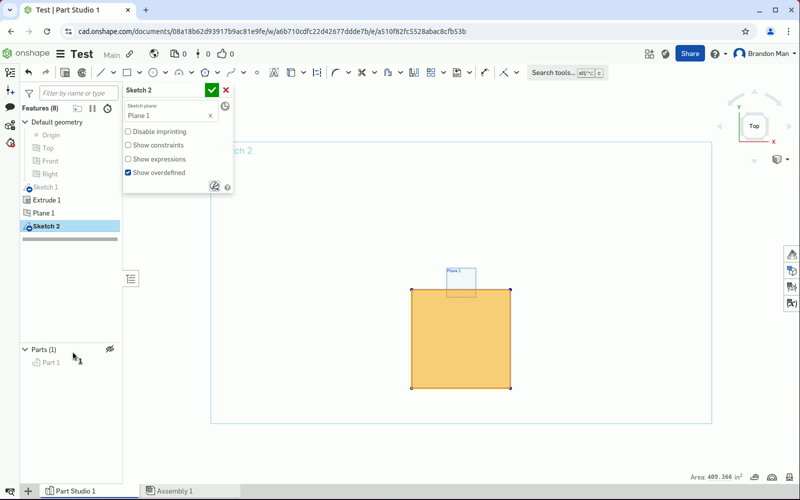
key(shift+y)
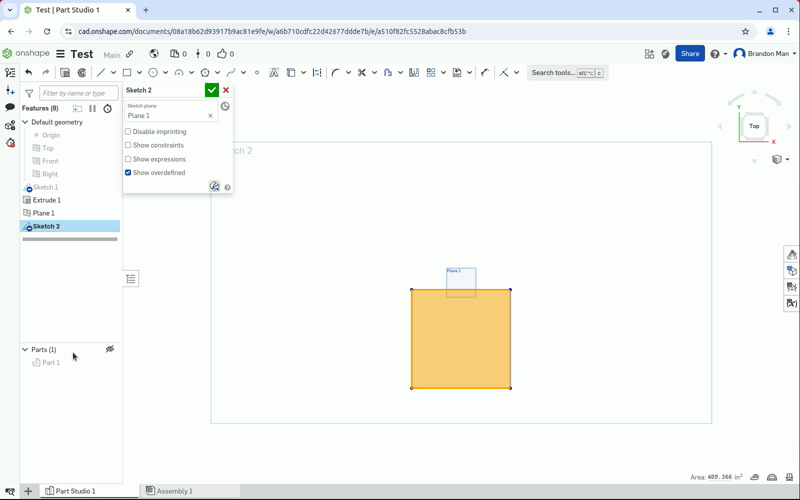
key(shift+e)
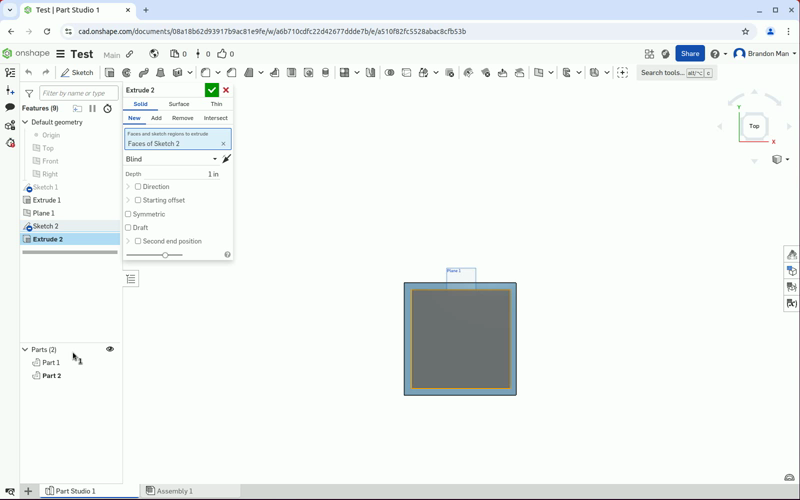
mouse_move(143, 106)
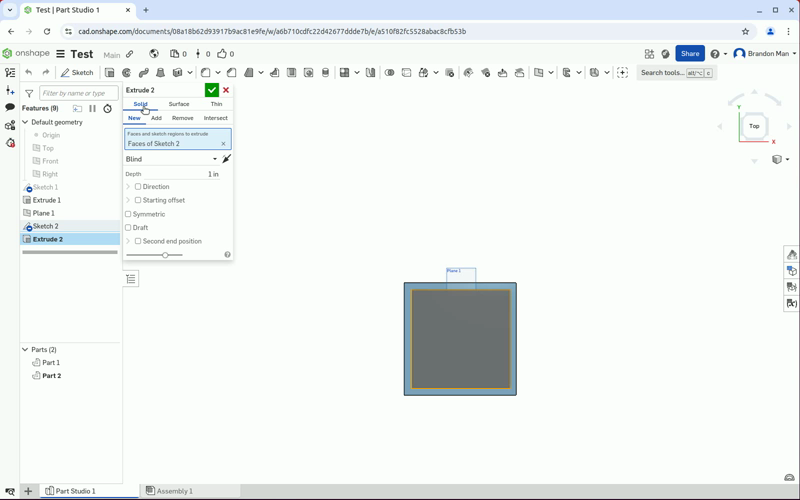
click(143, 106)
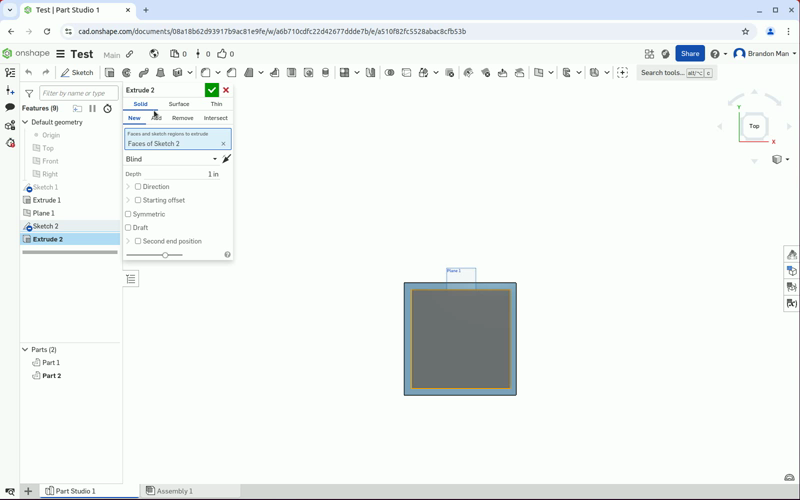
mouse_move(186, 120)
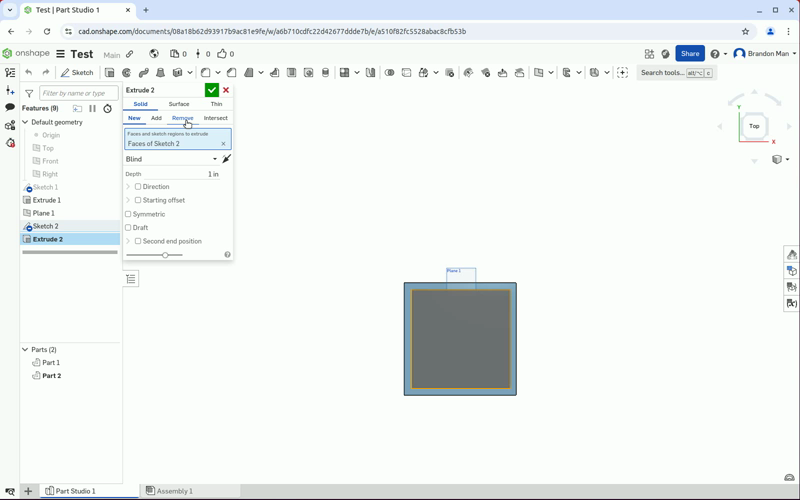
click(186, 120)
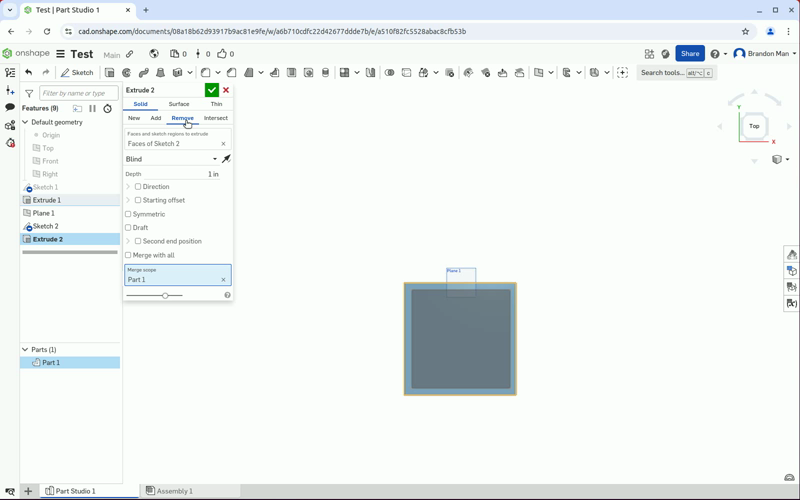
key(tab, 4)
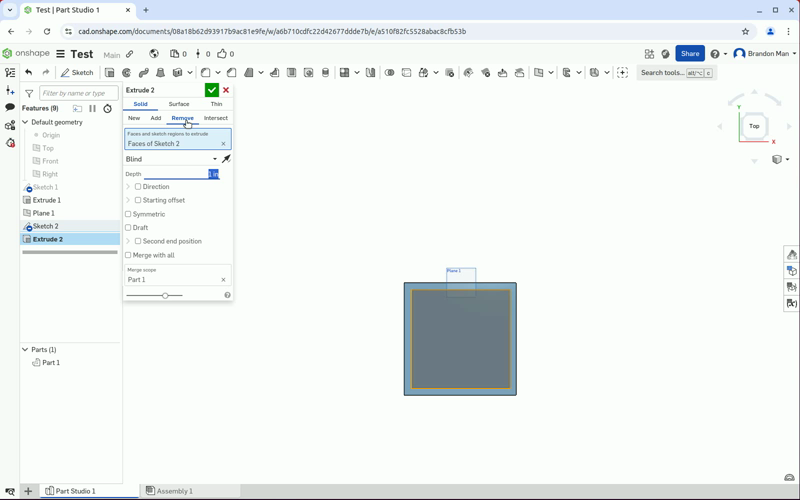
text(30.811)
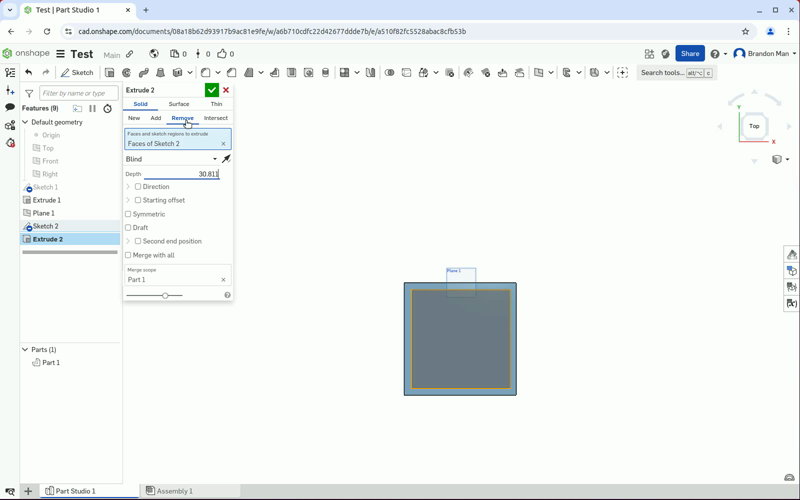
key(tab, 6)
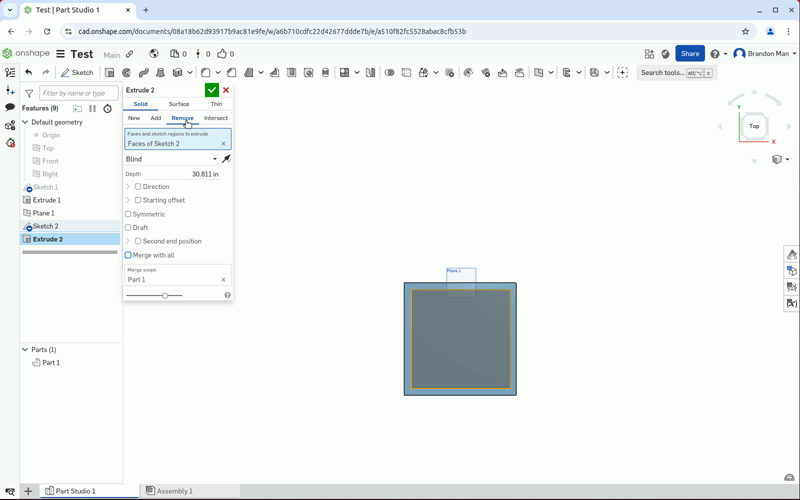
key(space)
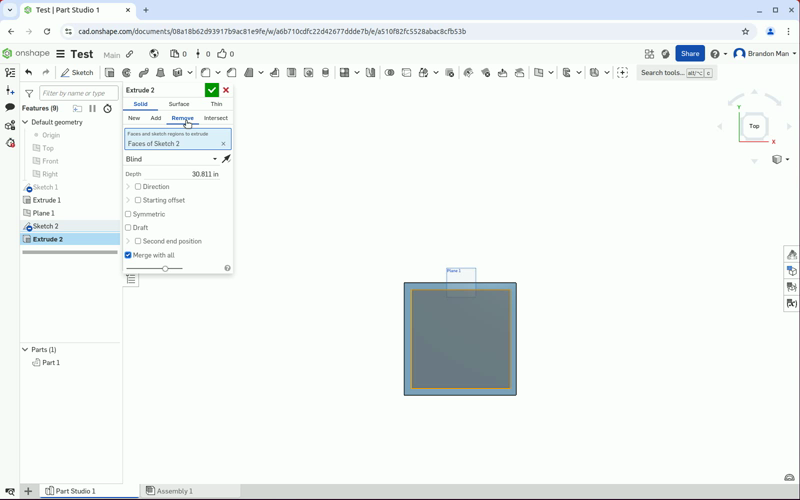
key(enter)
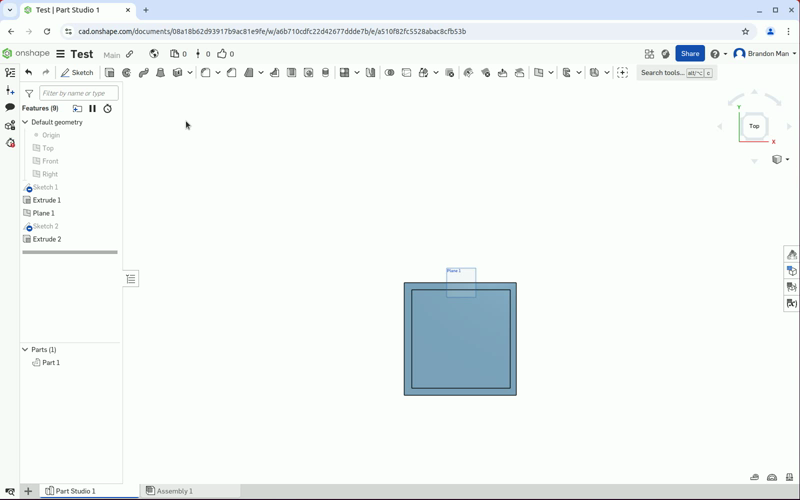
key(shift+h)
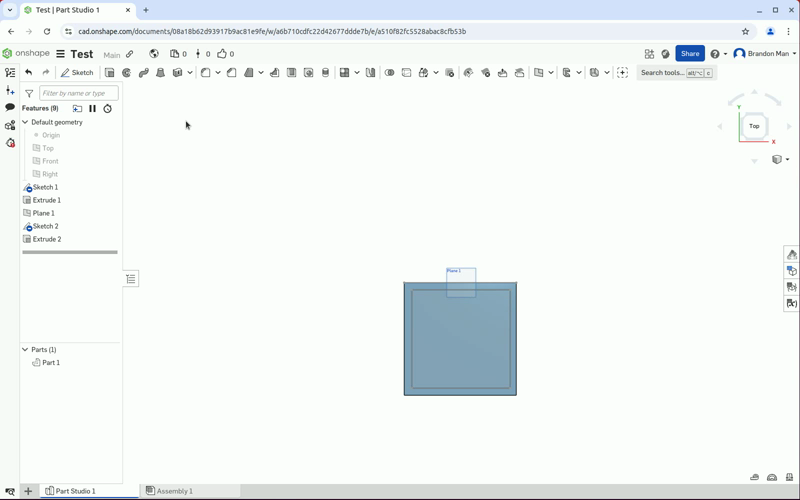
key(shift+h)
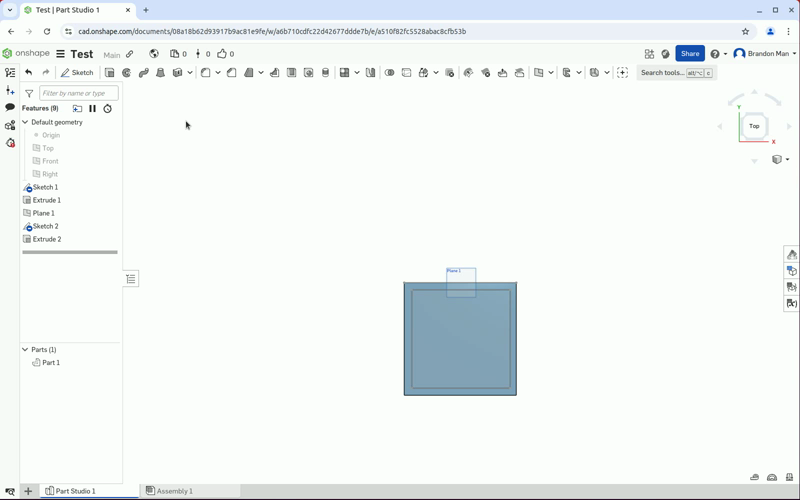
key(shift+7)
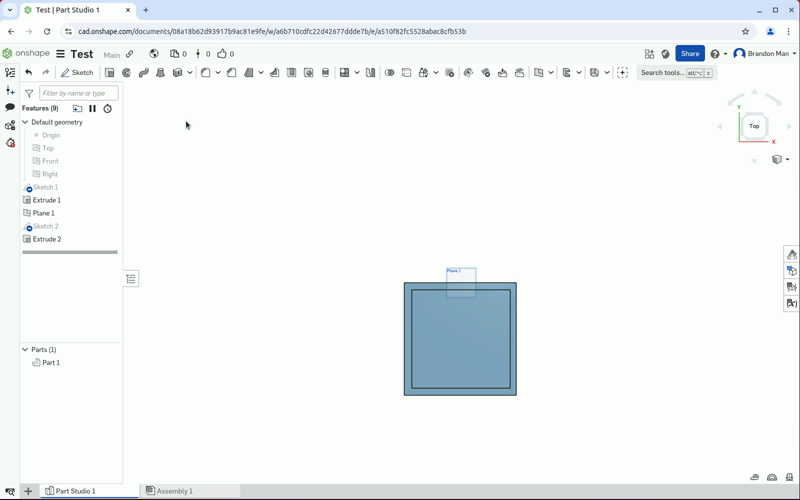
key(up, 3)
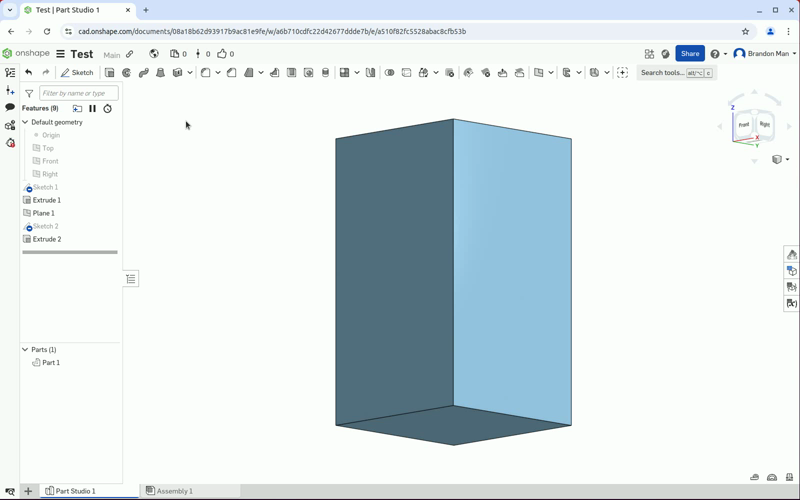
key(left, 3)
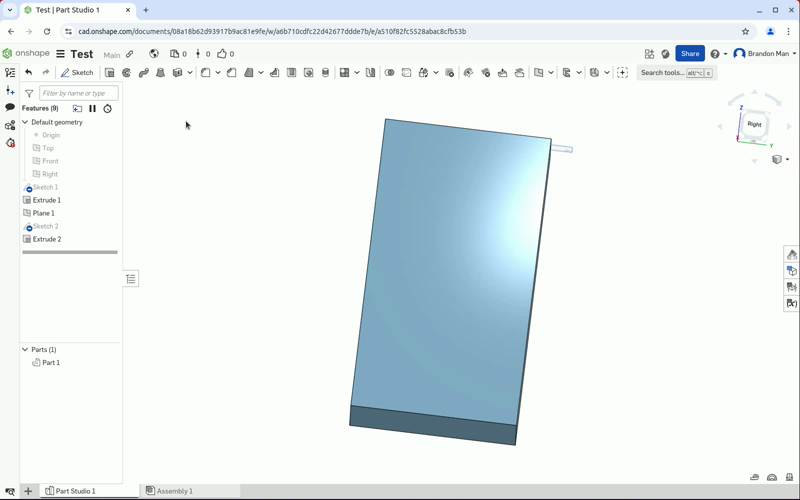
key(right, 3)
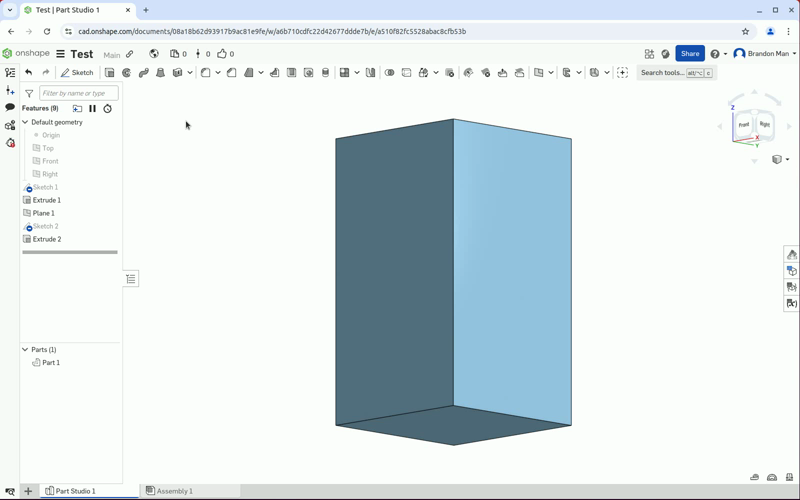
key(down, 3)
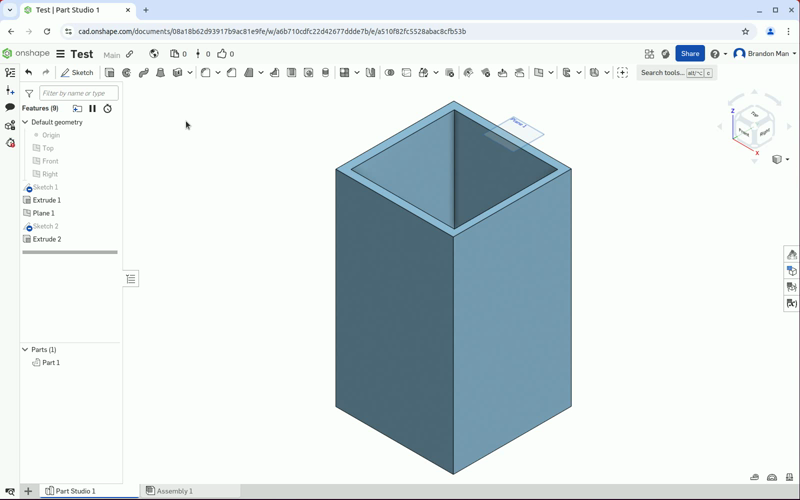
mouse_move(73, 189)
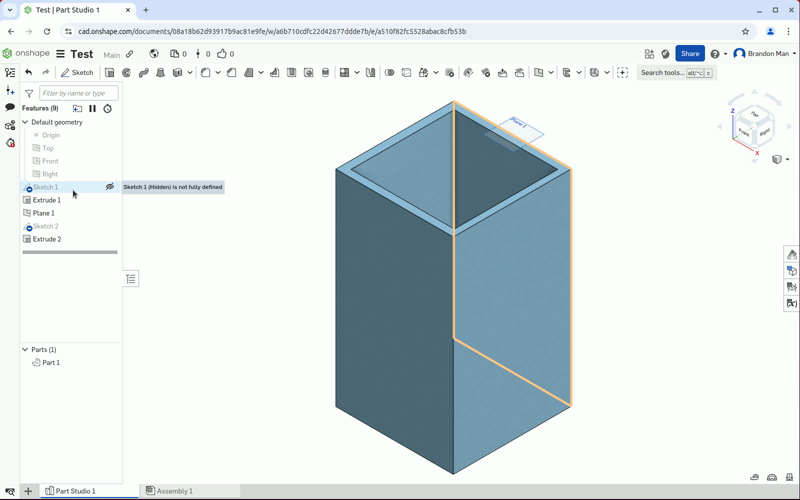
click(73, 189)